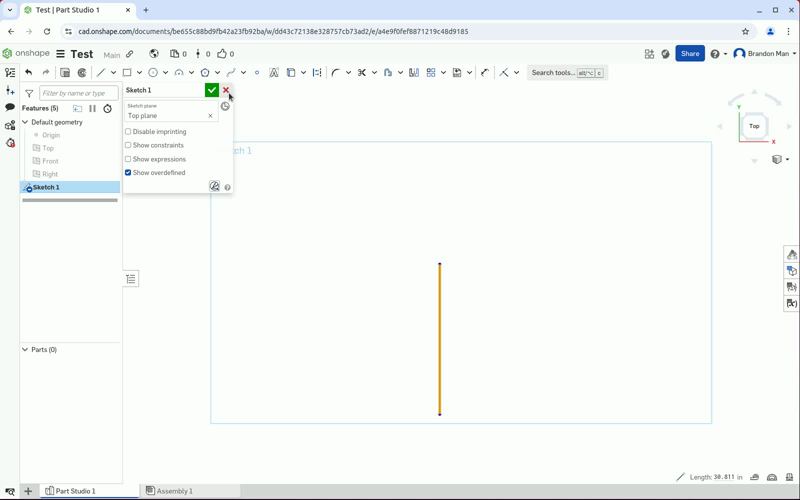
key(shift+h)
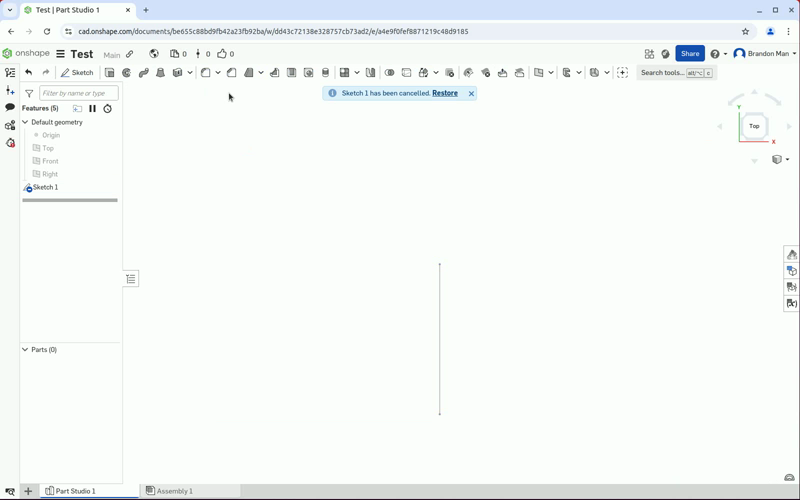
key(shift+s)
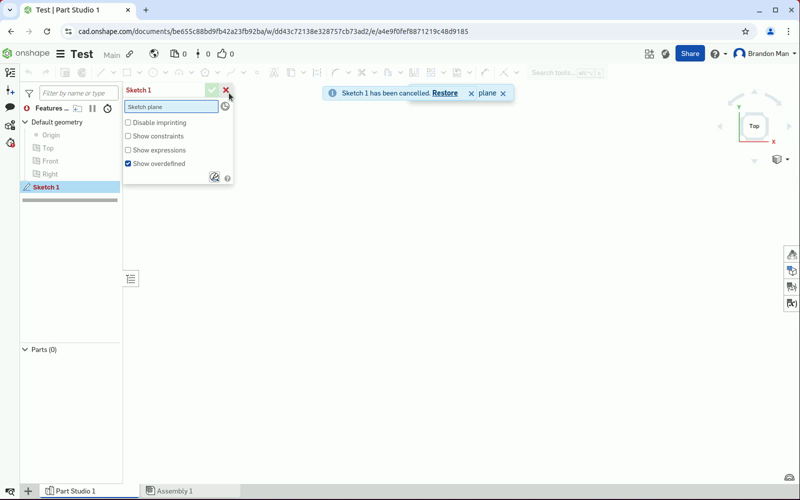
mouse_move(73, 150)
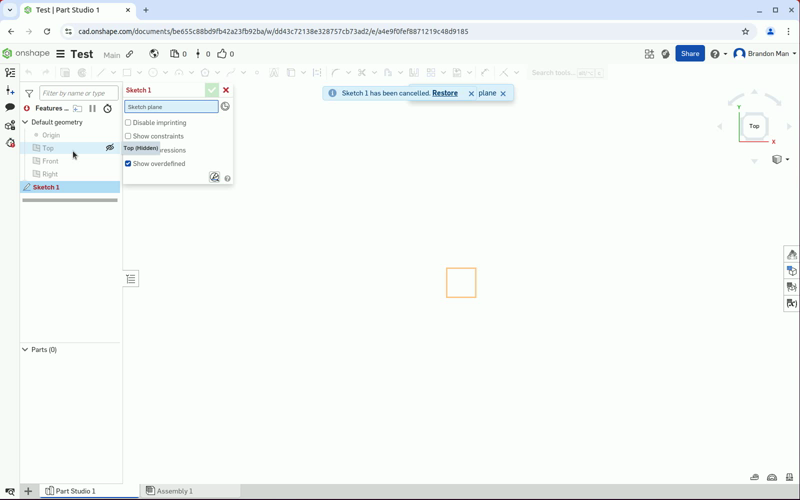
click(73, 150)
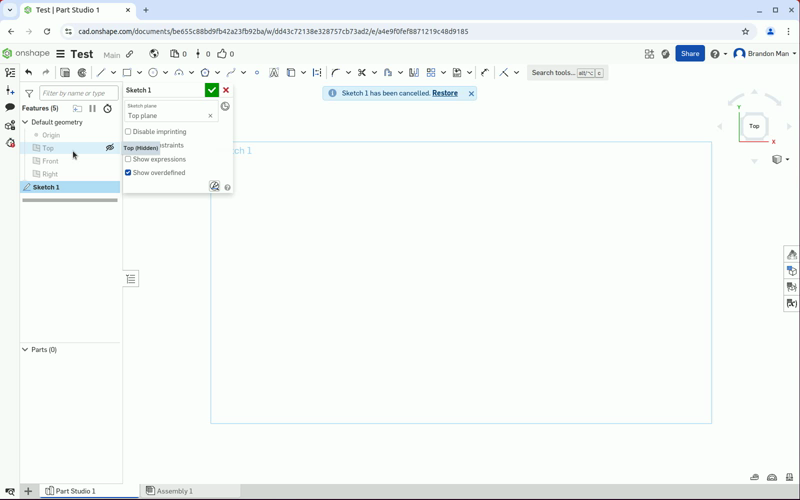
mouse_move(73, 352)
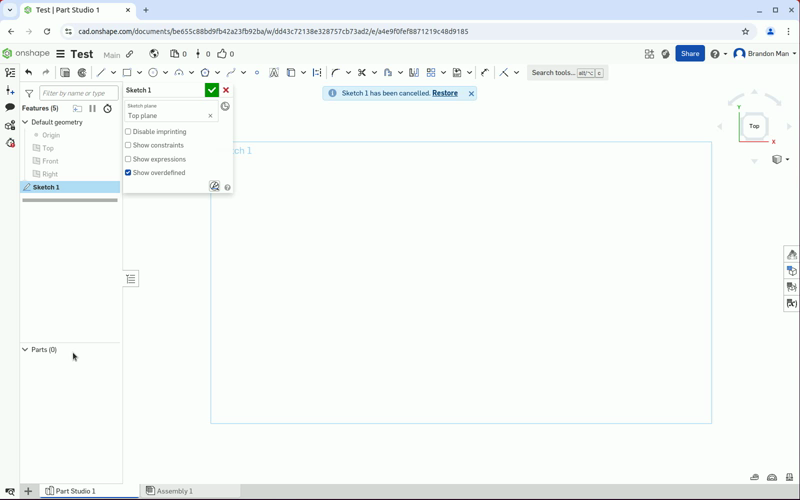
key(y)
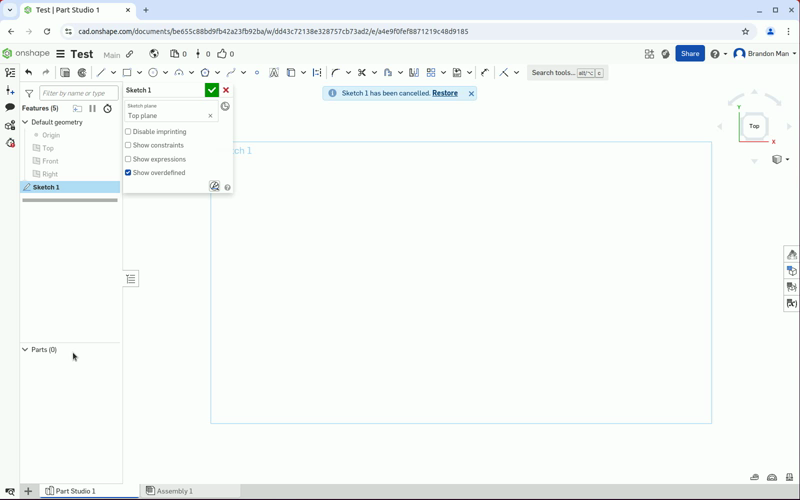
key(l)
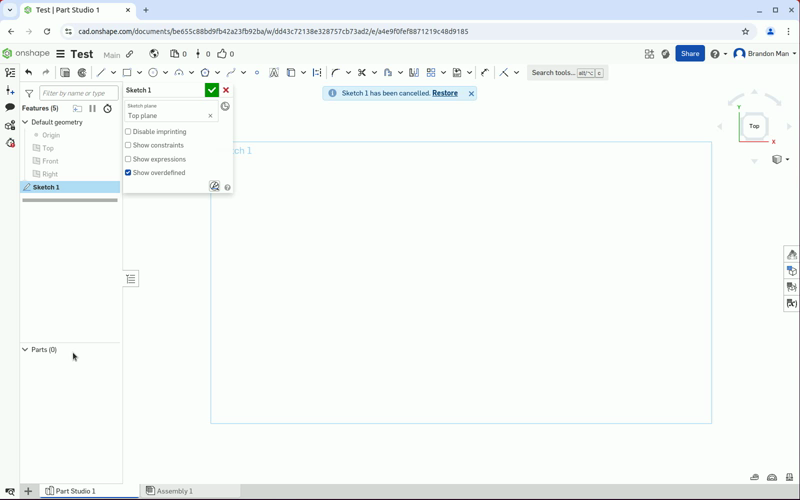
key_down(shift)
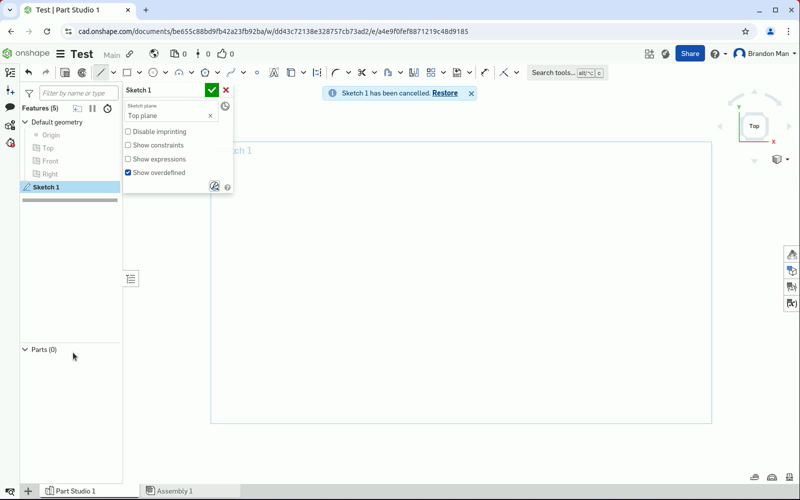
mouse_move(413, 306)
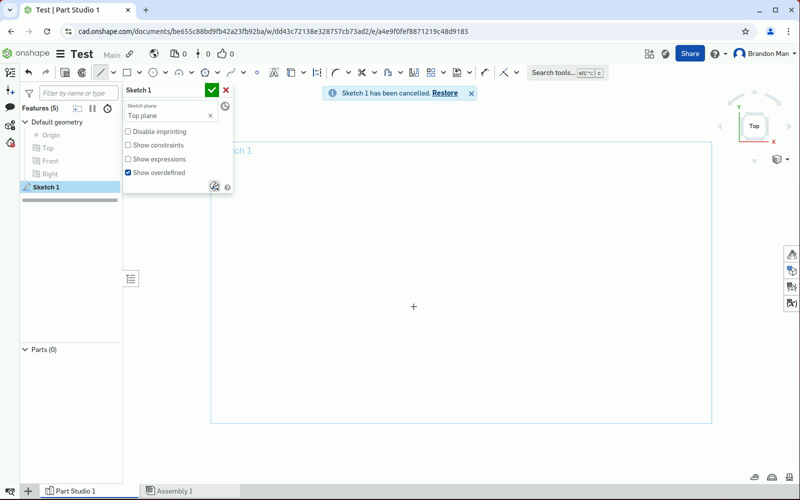
click(413, 306)
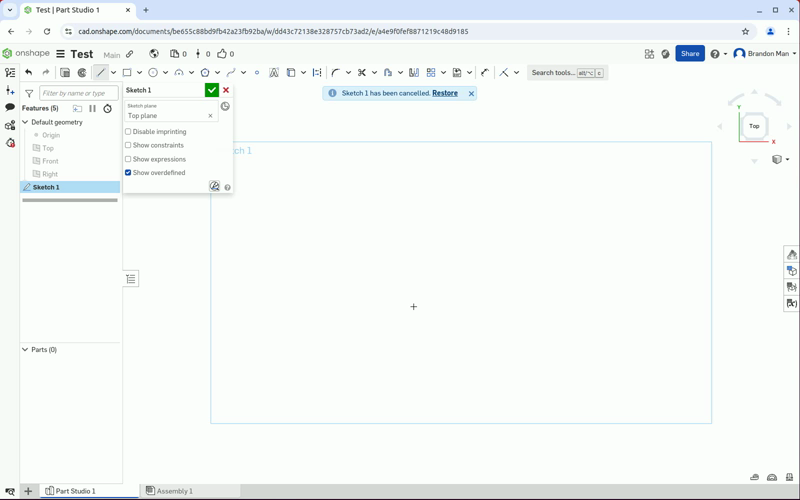
key_up(shift)
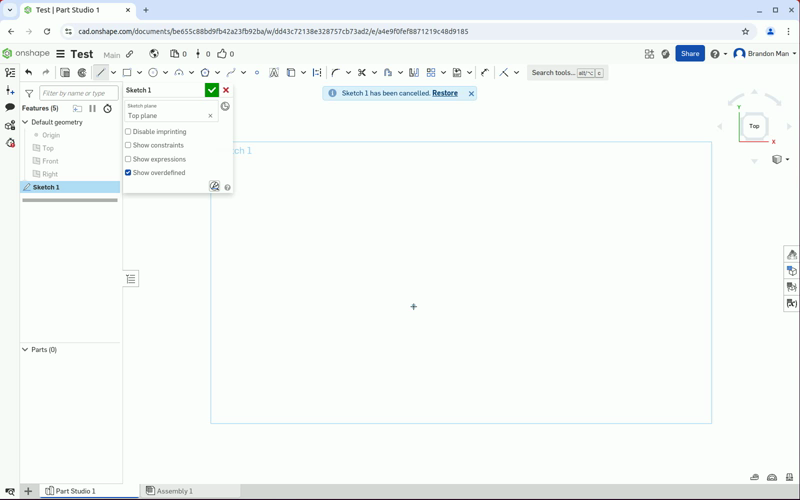
key_down(shift)
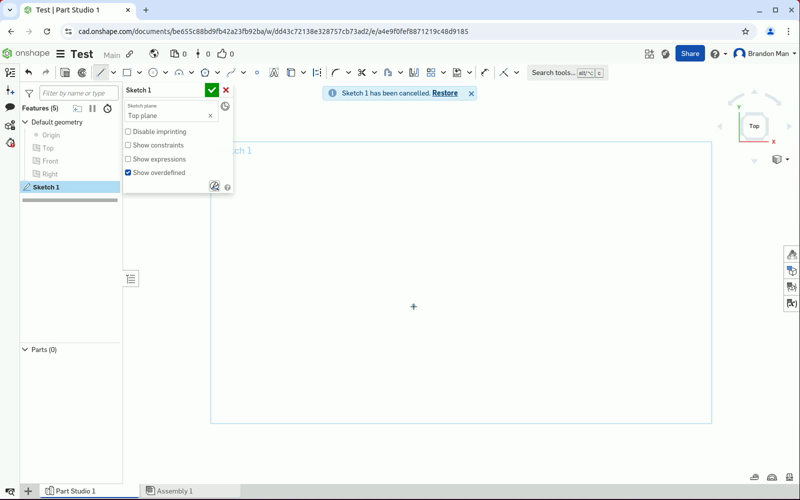
mouse_move(444, 306)
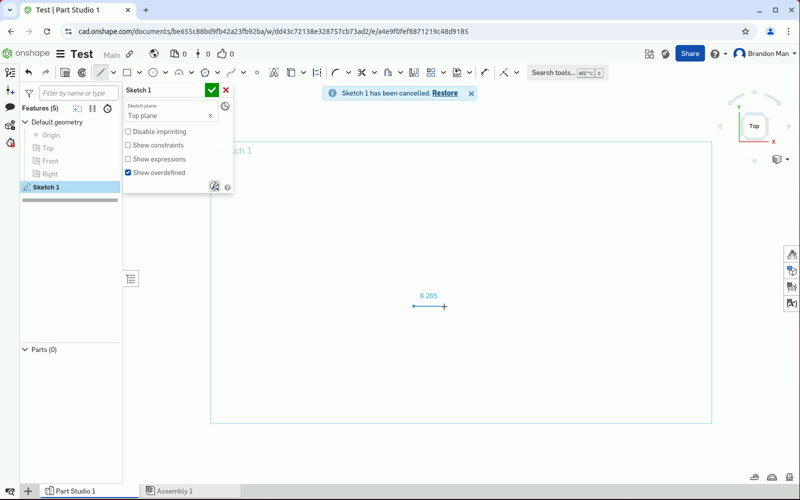
mouse_move(420, 317)
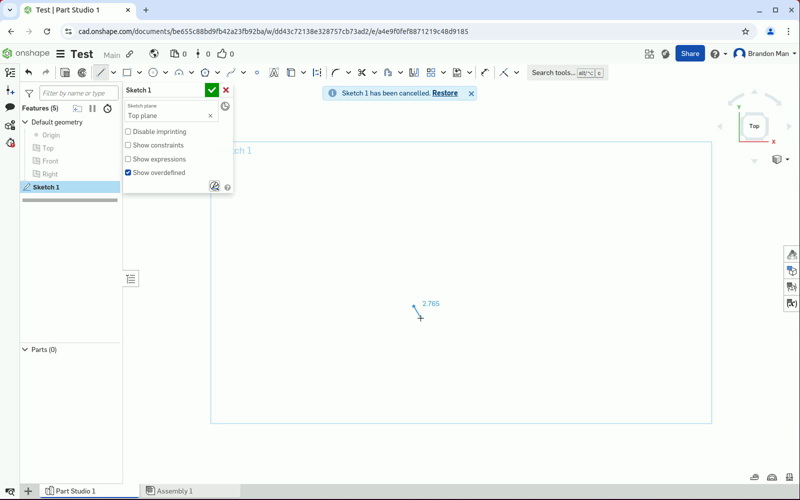
click(420, 317)
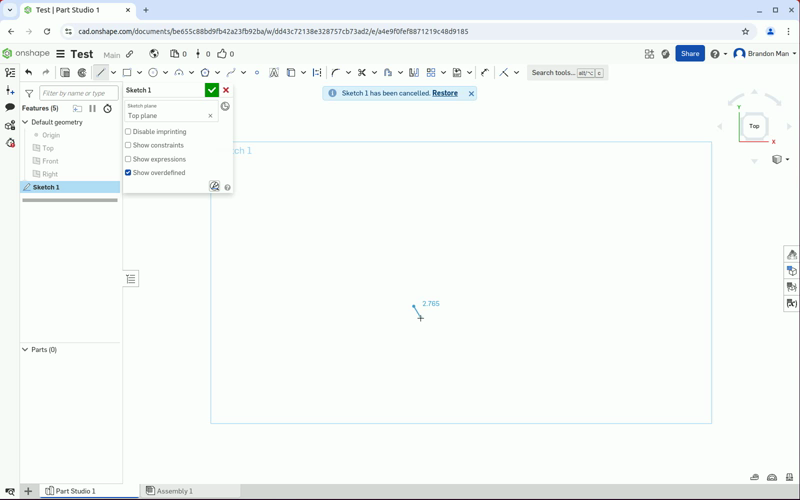
key_up(shift)
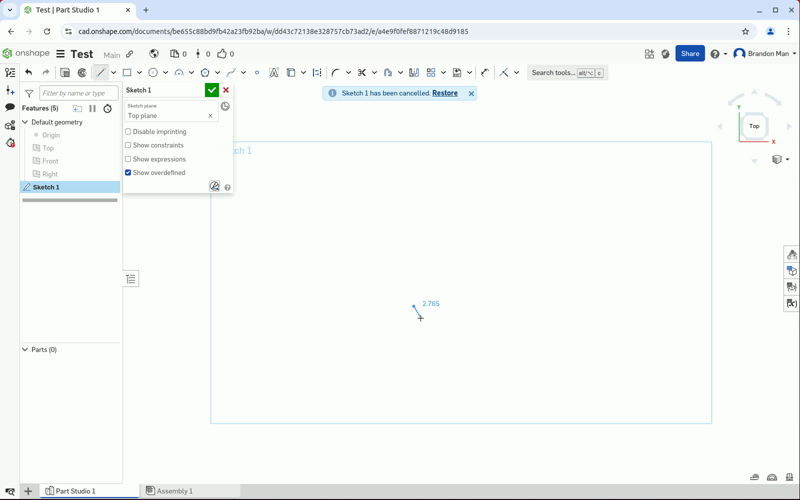
key_down(shift)
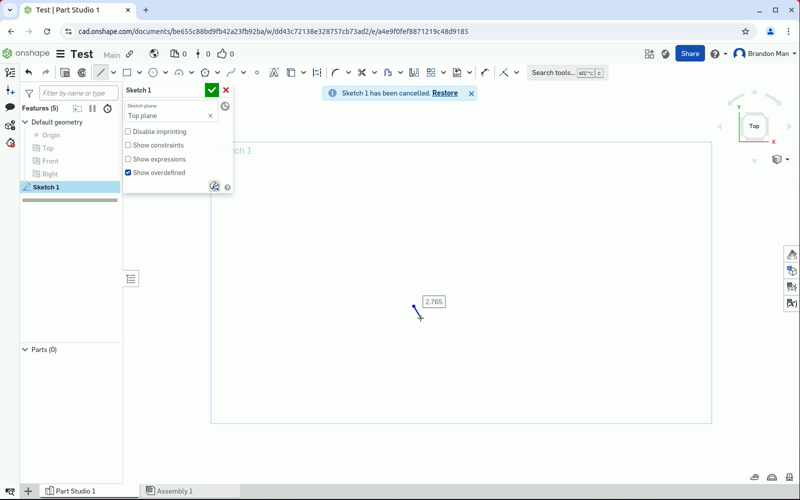
mouse_move(450, 317)
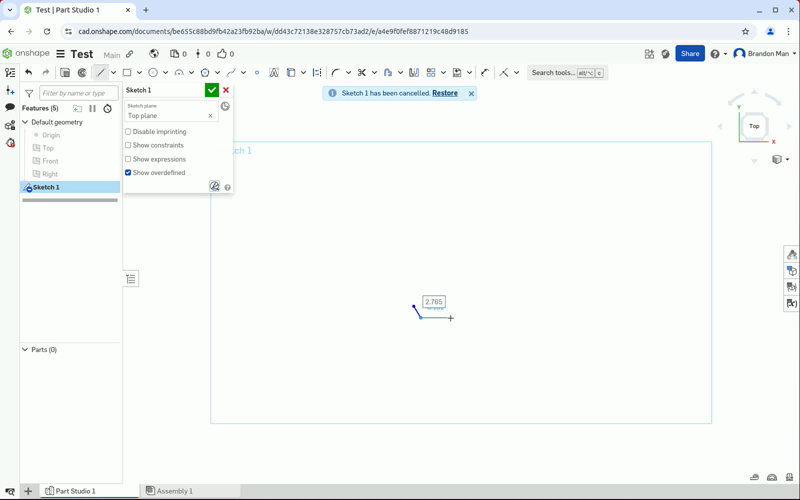
mouse_move(433, 317)
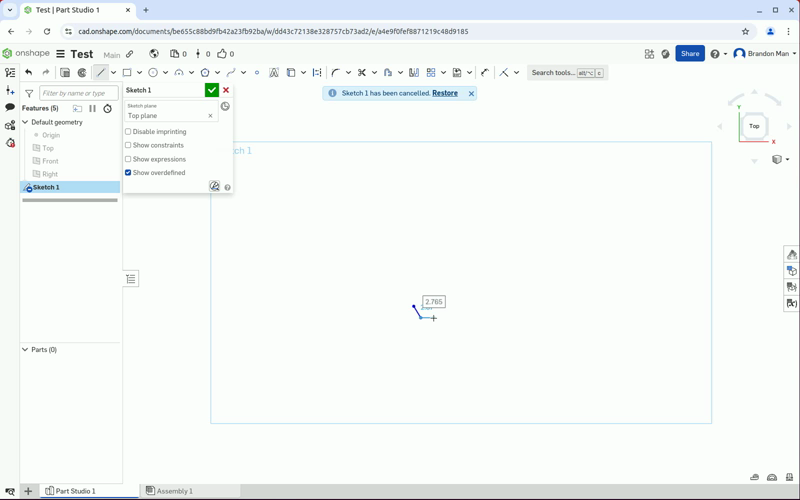
click(433, 317)
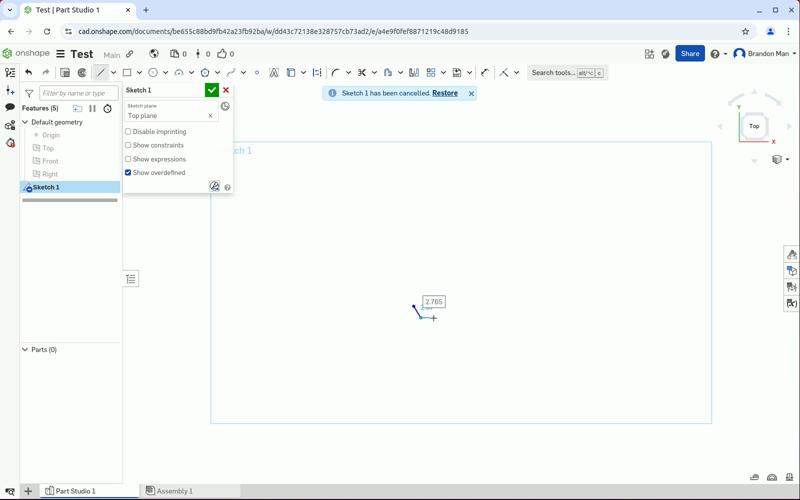
key_up(shift)
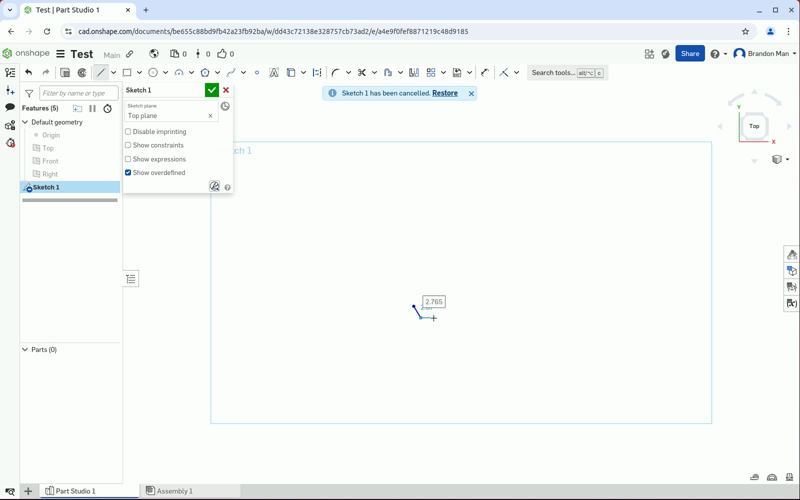
key_down(shift)
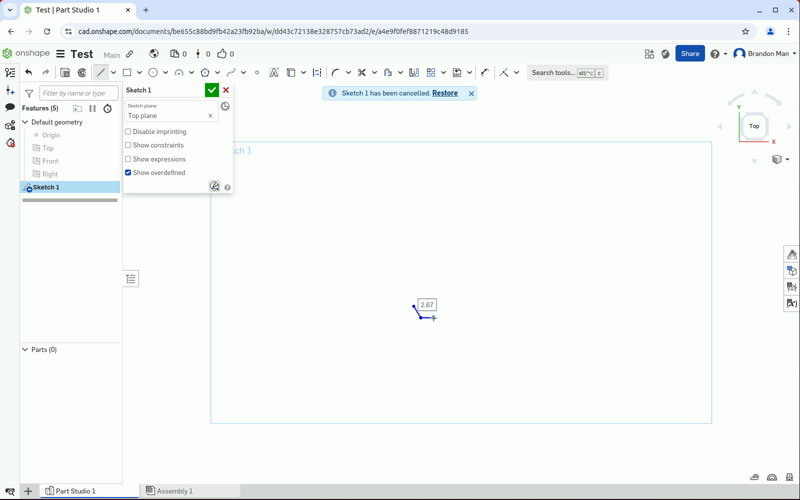
mouse_move(463, 317)
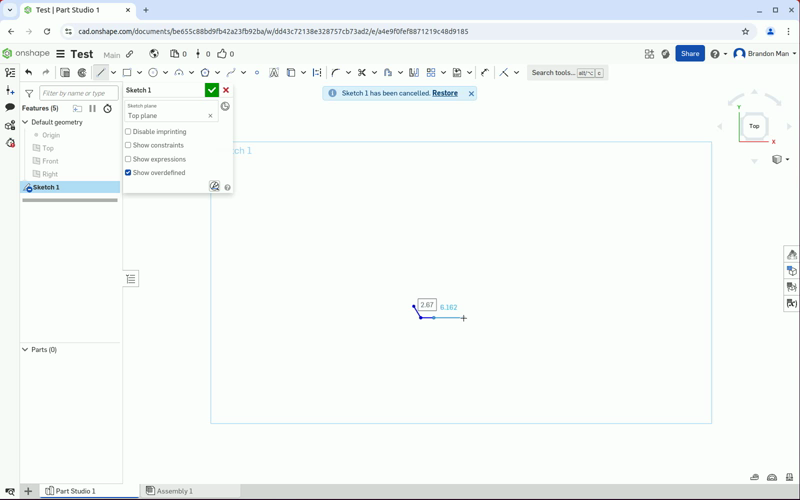
mouse_move(440, 306)
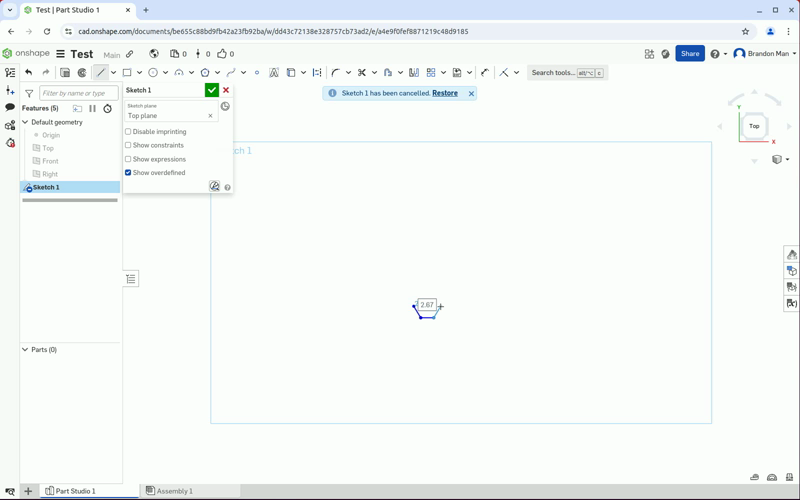
click(440, 306)
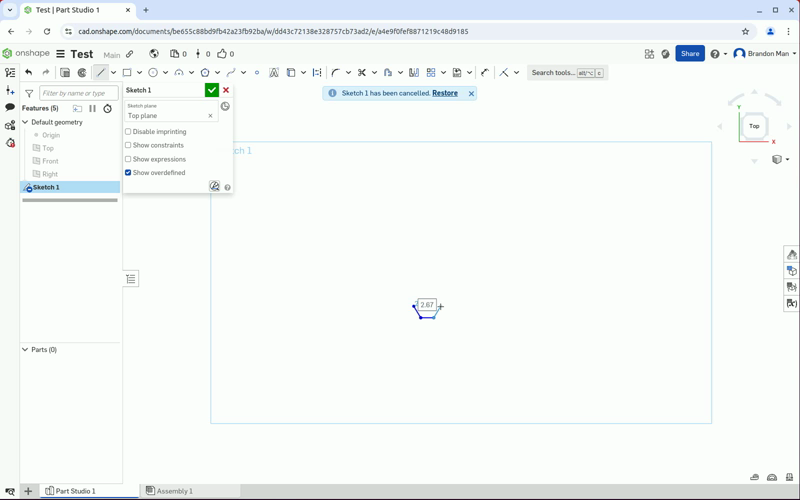
key_up(shift)
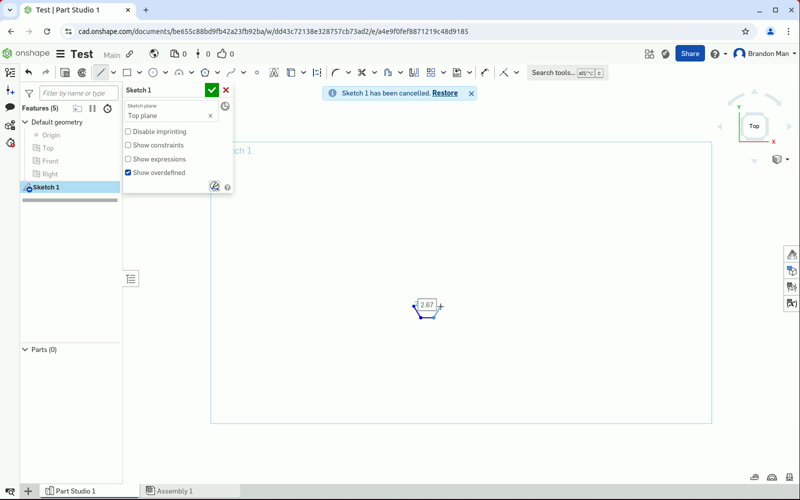
key_down(shift)
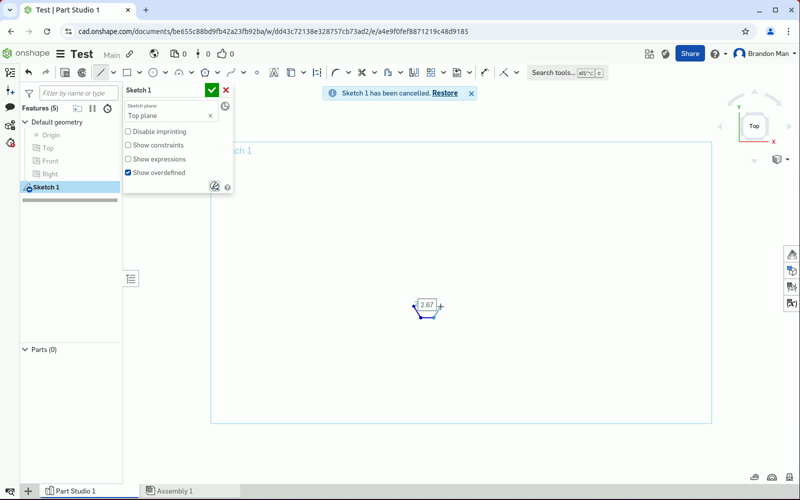
mouse_move(470, 306)
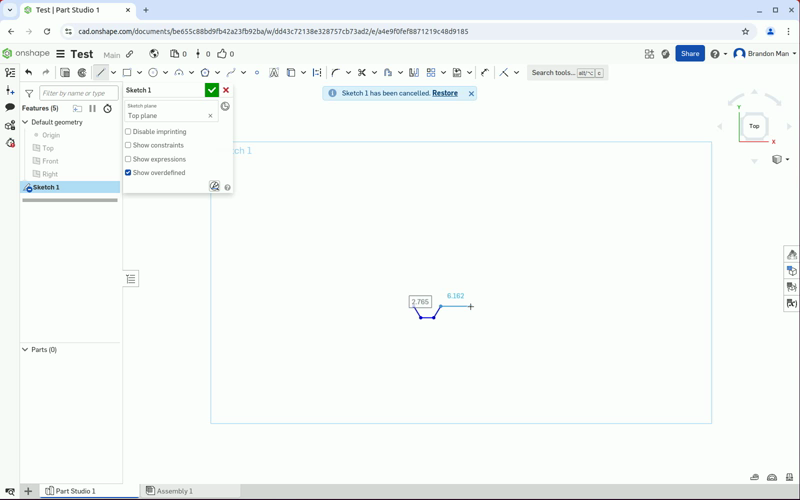
mouse_move(433, 294)
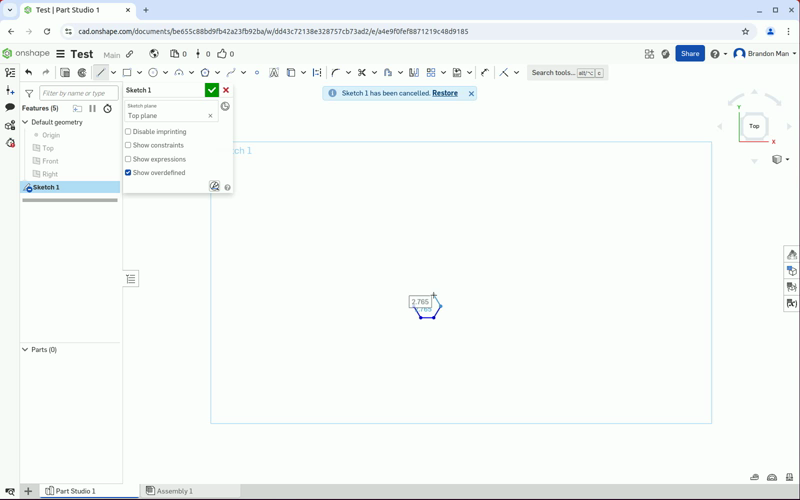
click(433, 294)
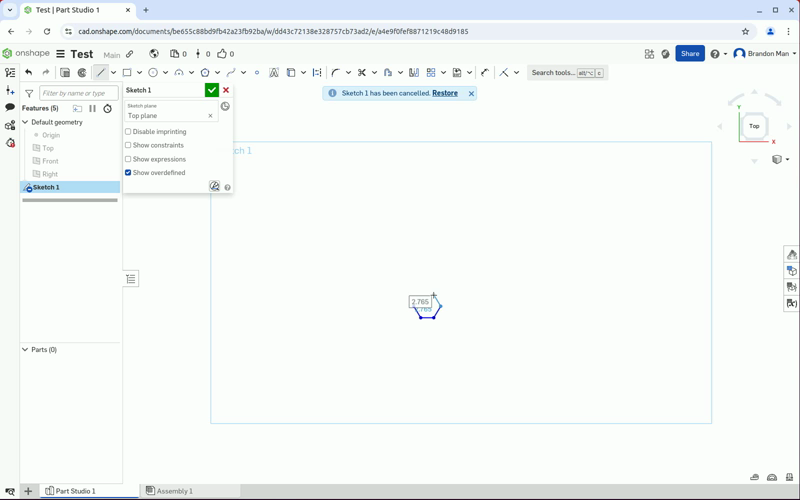
key_up(shift)
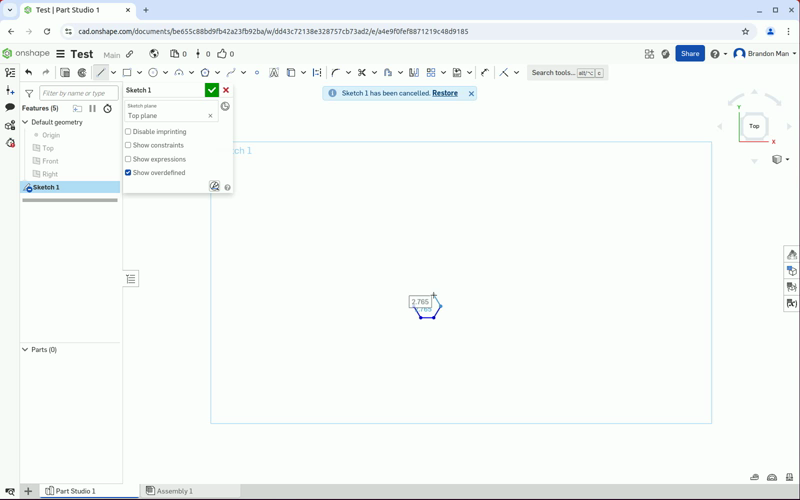
key_down(shift)
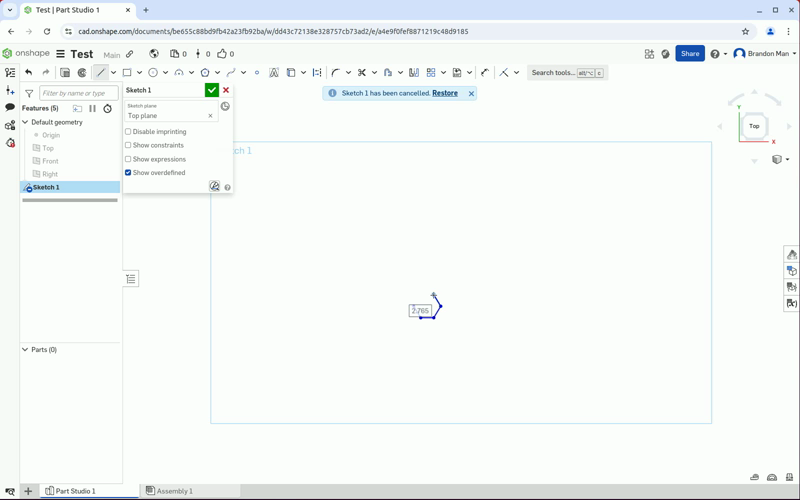
mouse_move(463, 294)
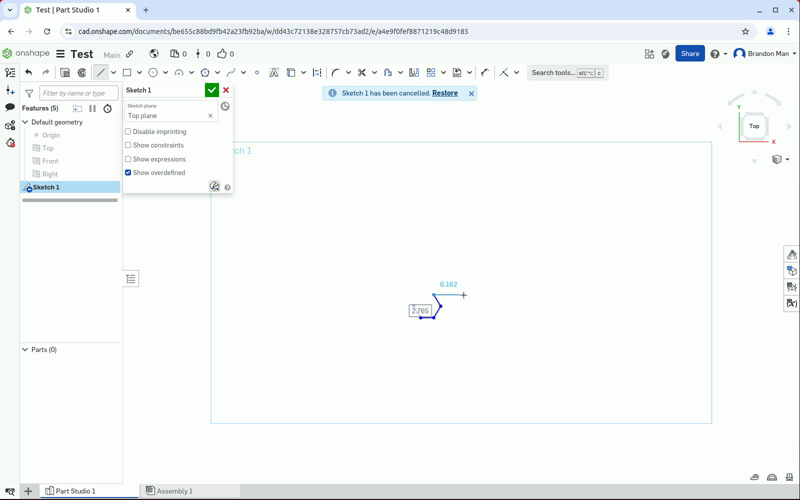
mouse_move(420, 294)
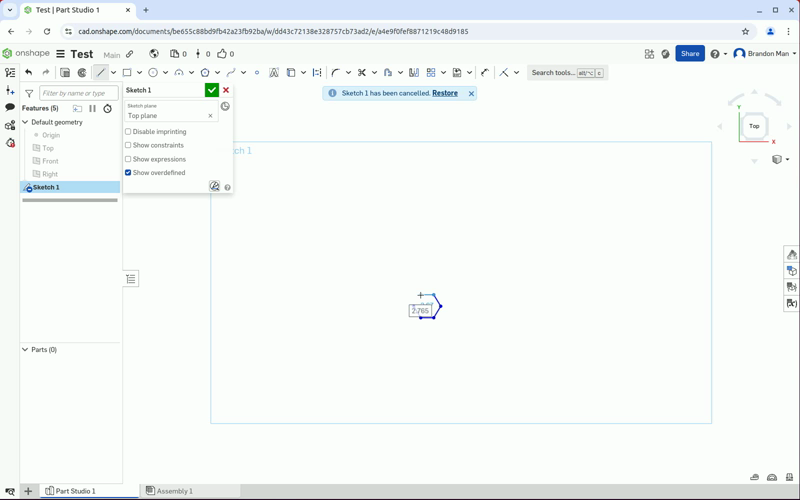
click(420, 294)
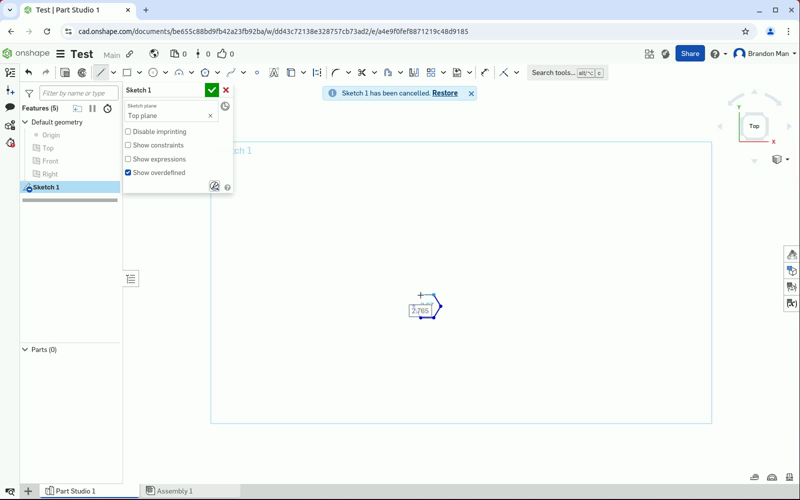
key_up(shift)
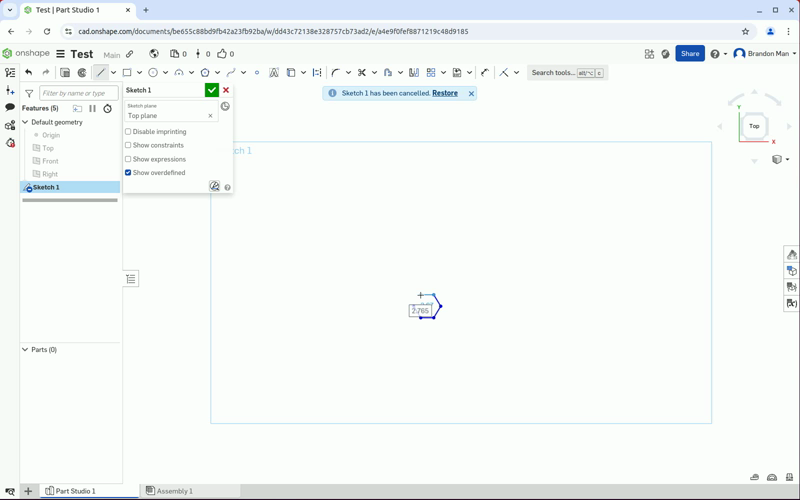
mouse_move(450, 294)
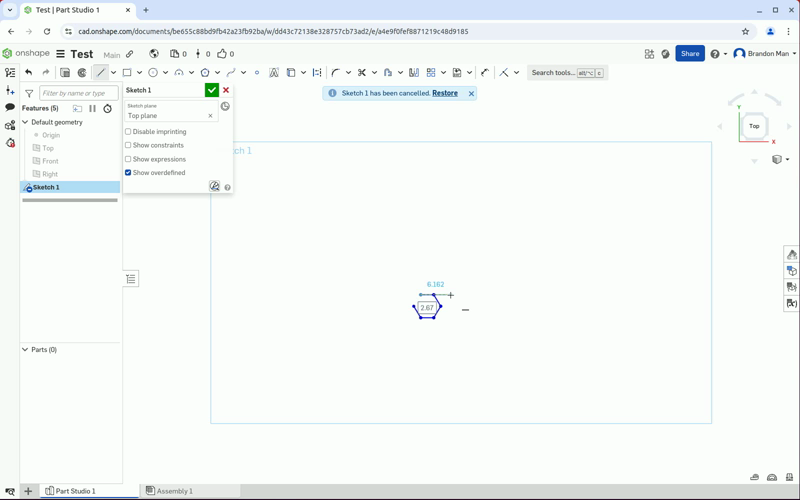
key_down(shift)
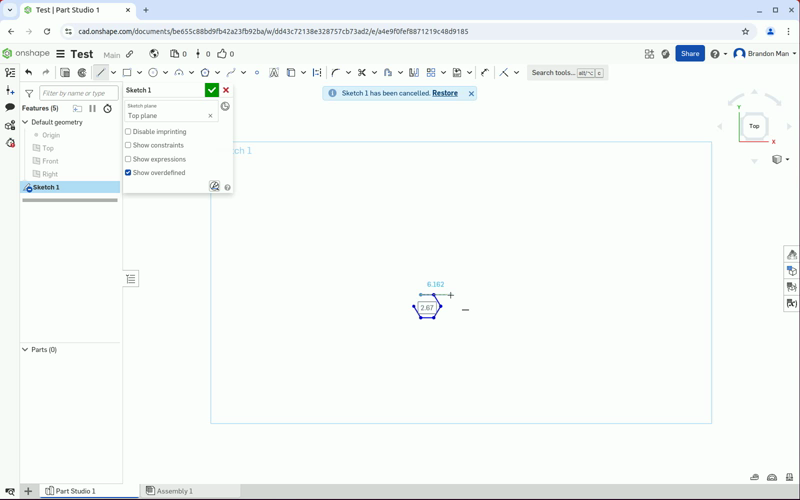
mouse_move(413, 306)
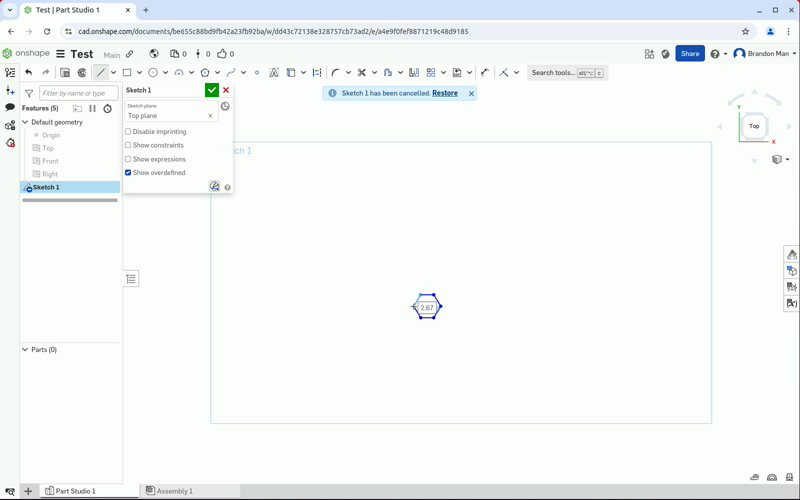
key_up(shift)
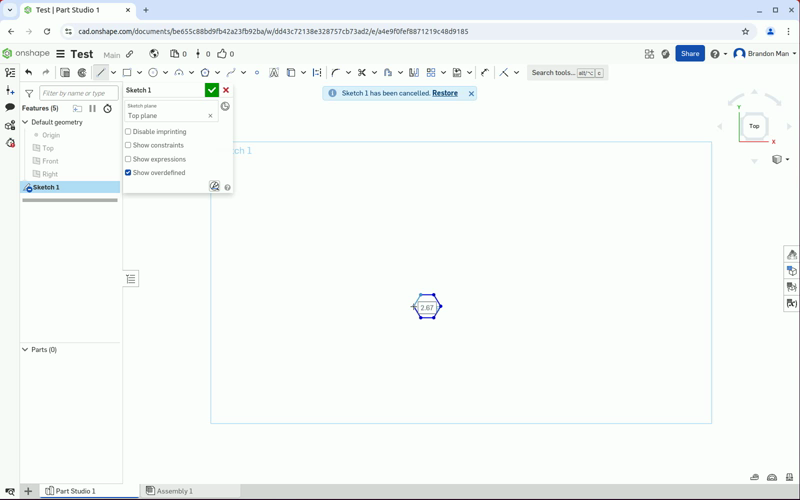
click(413, 306)
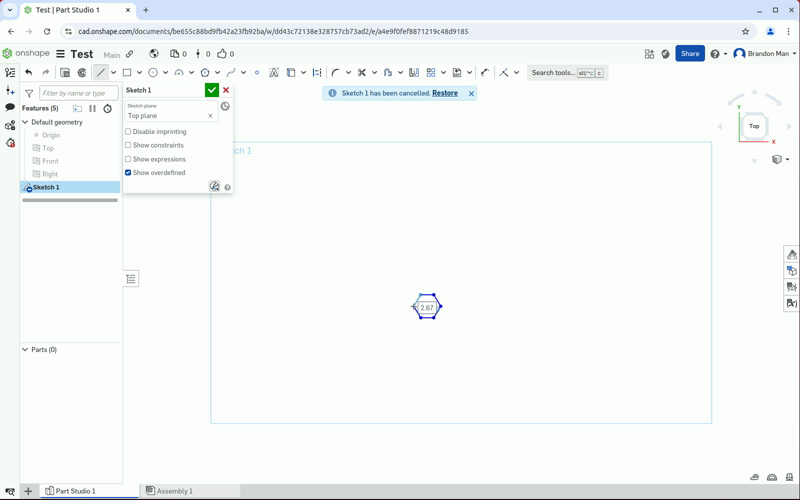
key(esc)
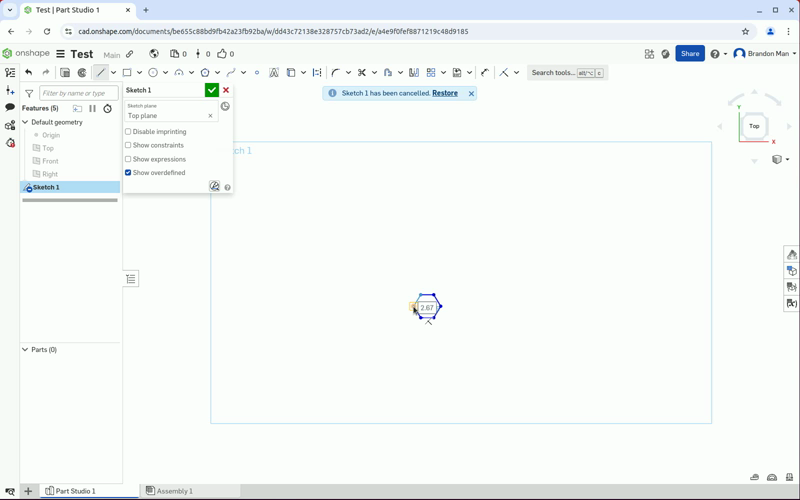
mouse_move(422, 312)
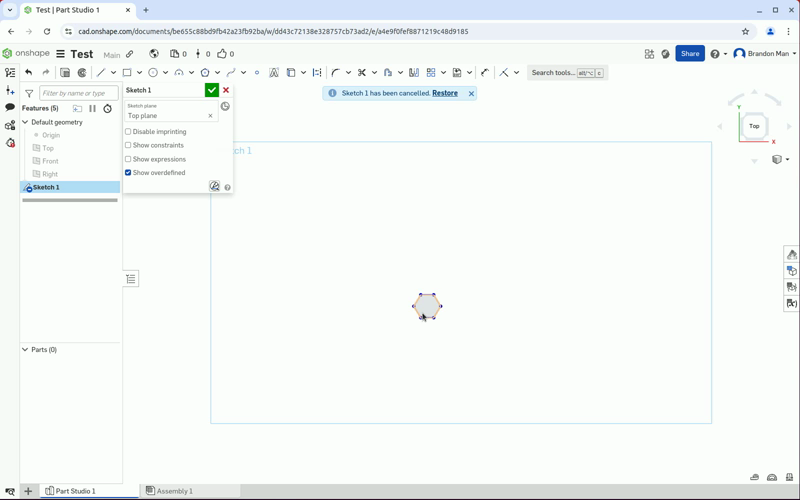
scroll(6)
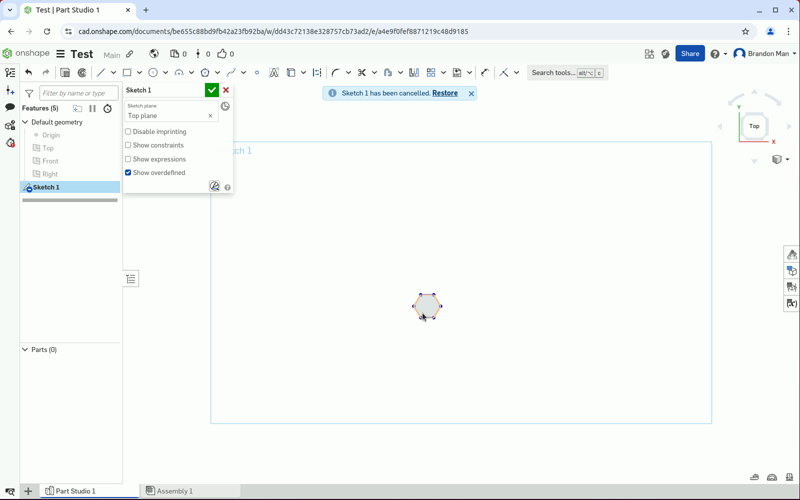
scroll(6)
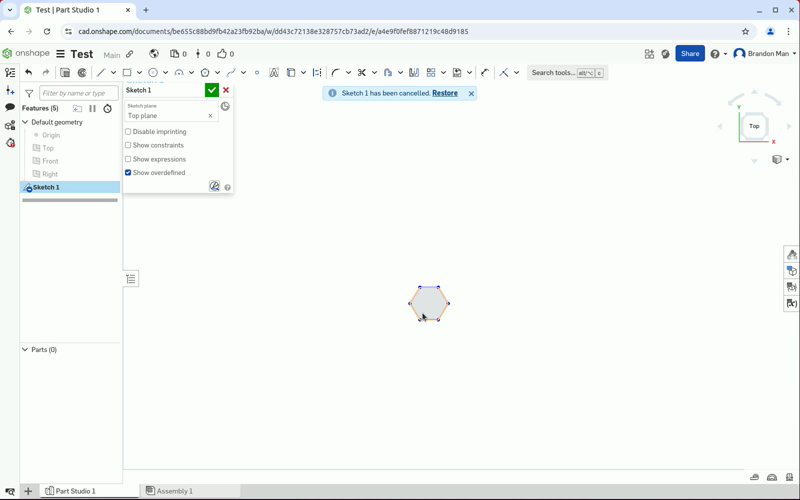
scroll(6)
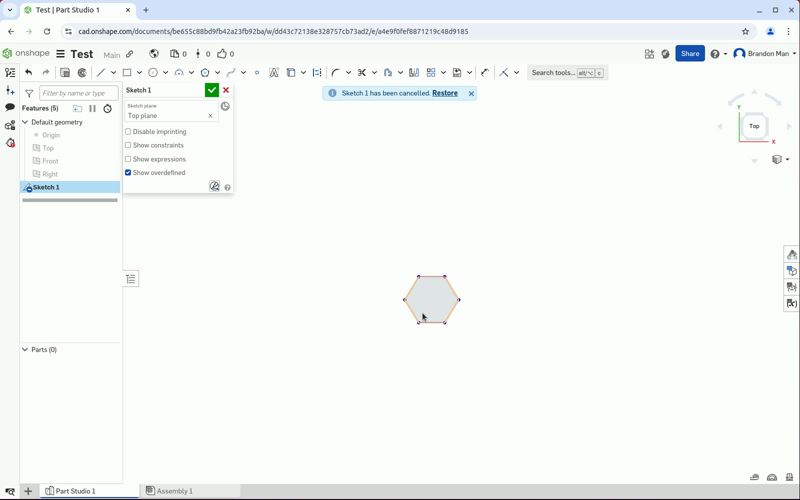
scroll(6)
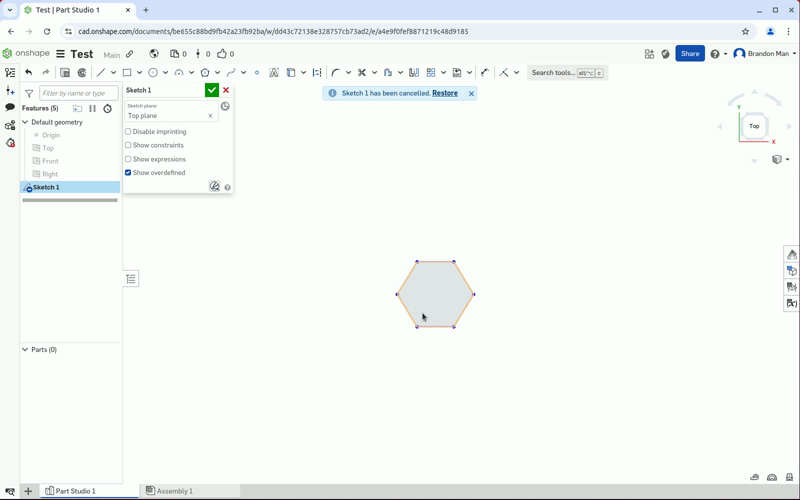
scroll(6)
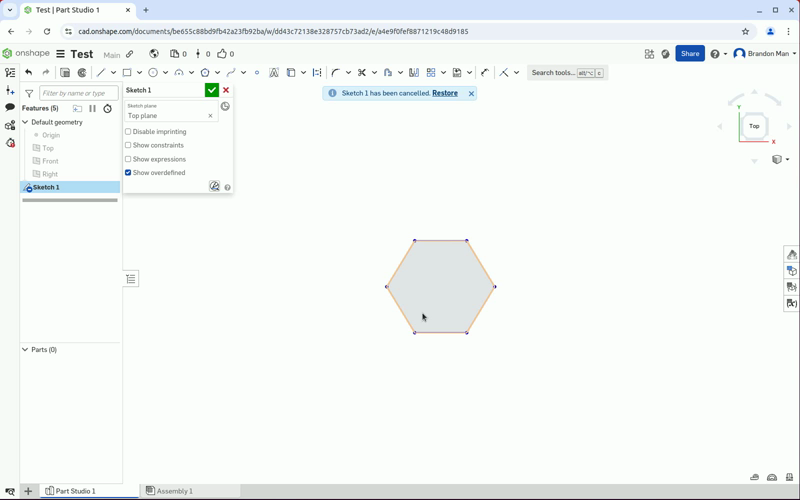
scroll(6)
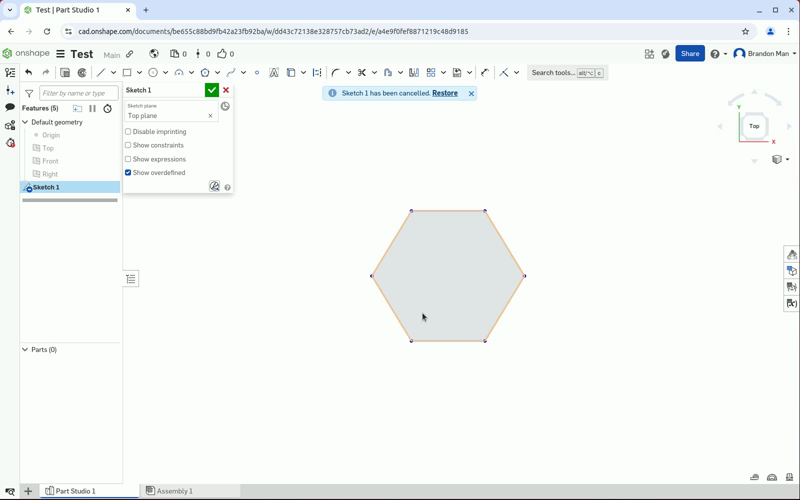
scroll(6)
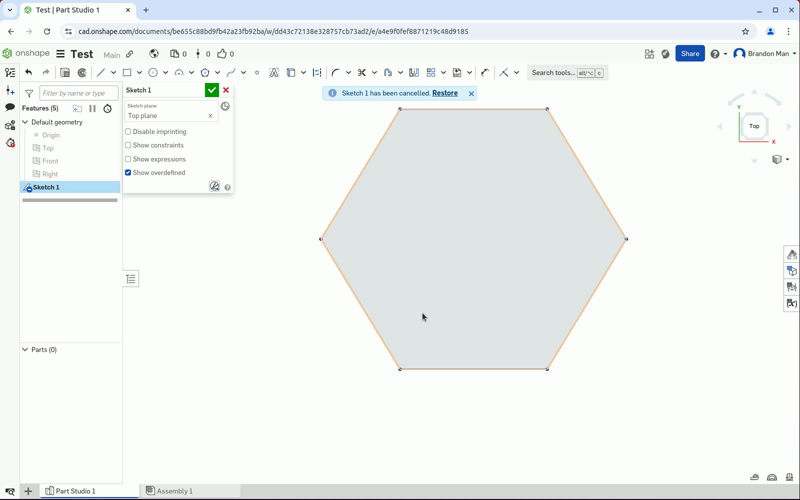
click(422, 312)
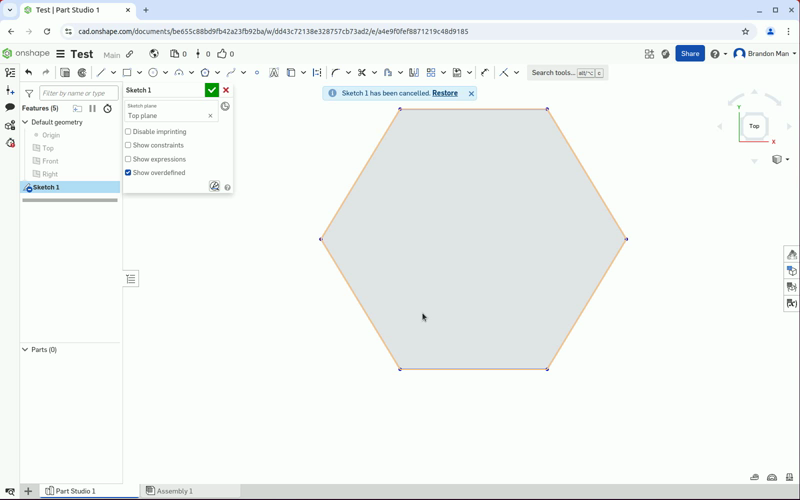
scroll(-6)
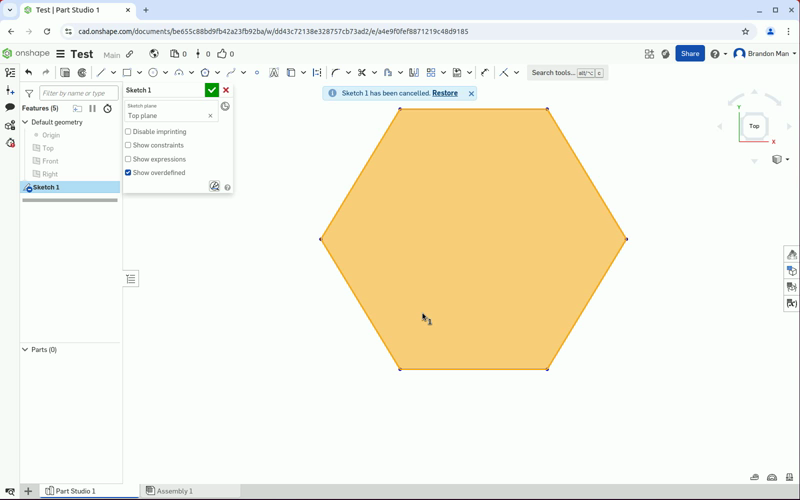
scroll(-6)
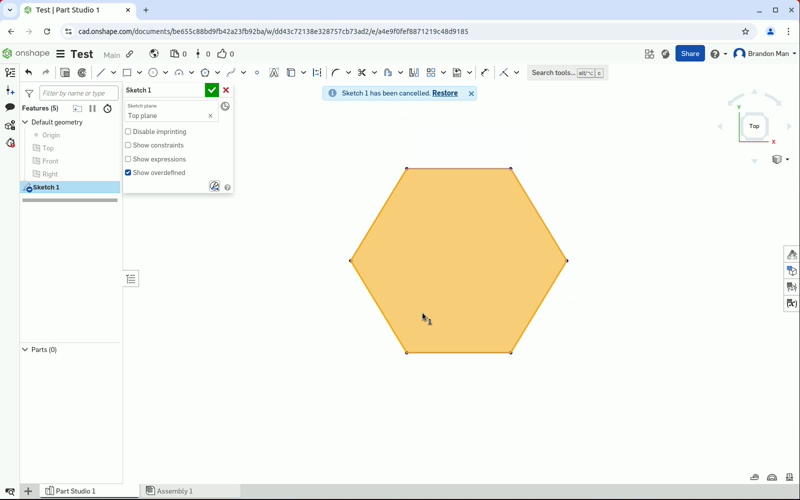
scroll(-6)
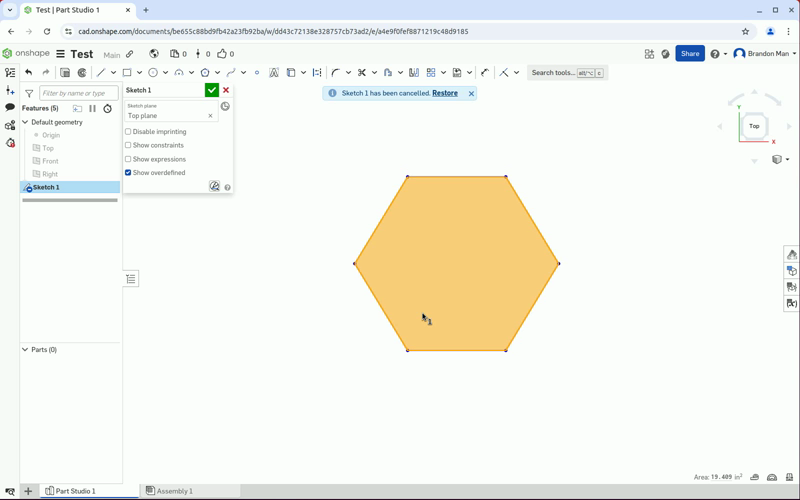
scroll(-6)
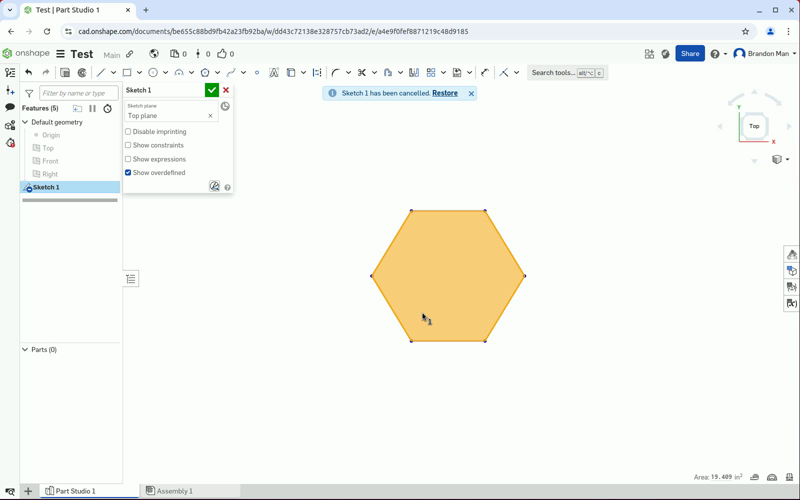
scroll(-6)
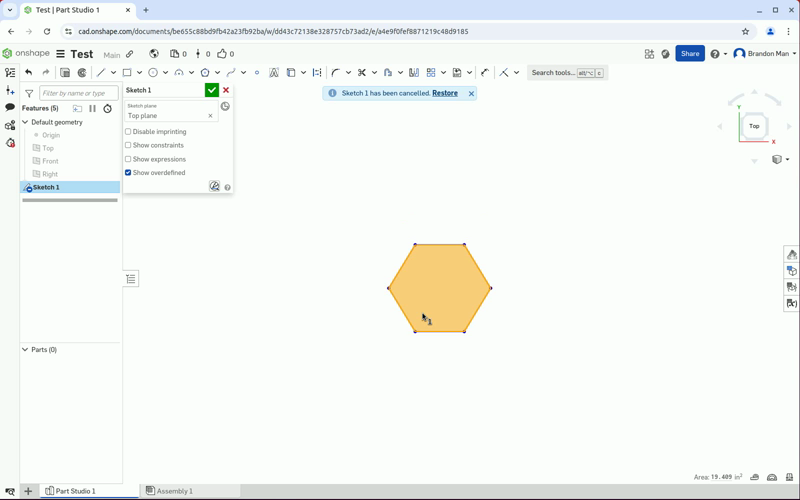
scroll(-6)
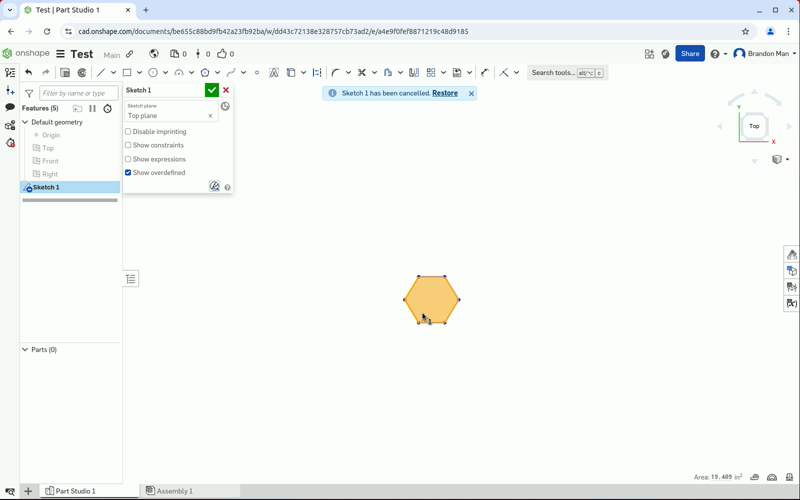
scroll(-6)
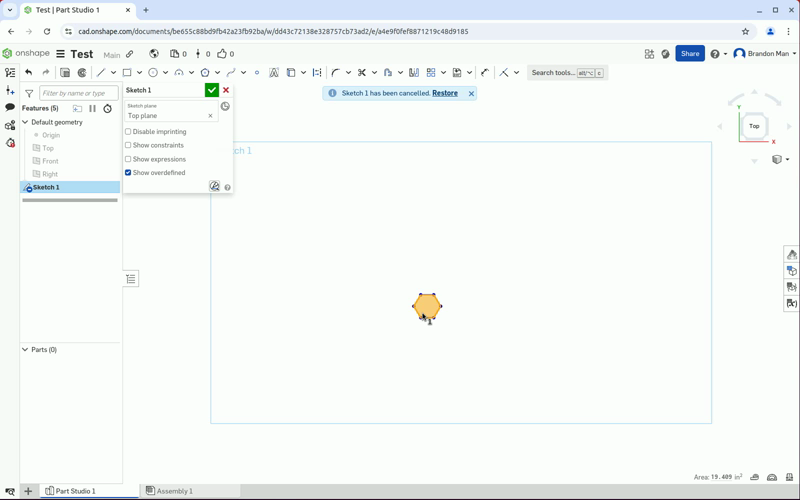
mouse_move(73, 352)
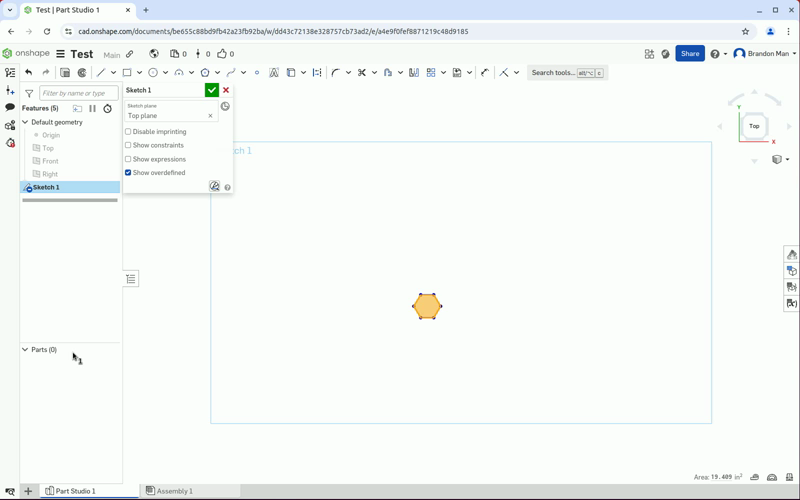
key(shift+y)
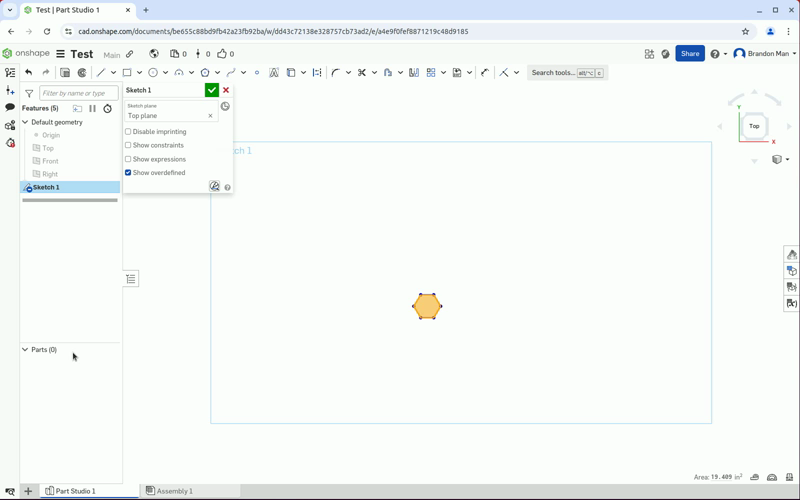
key(shift+e)
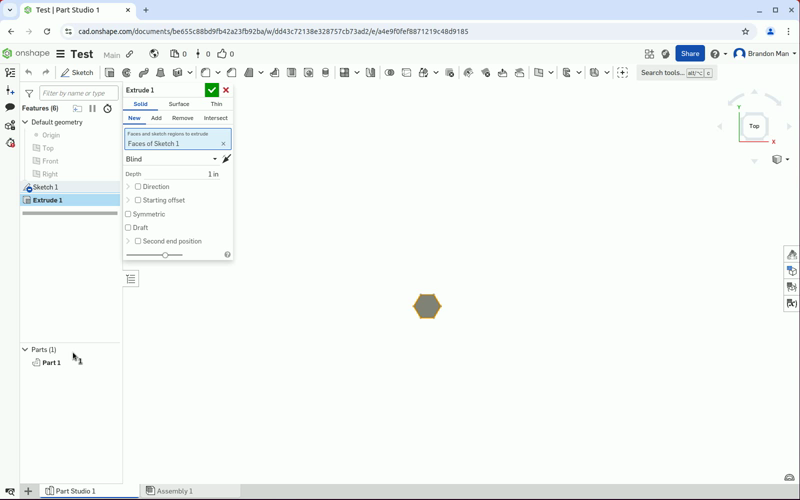
mouse_move(143, 106)
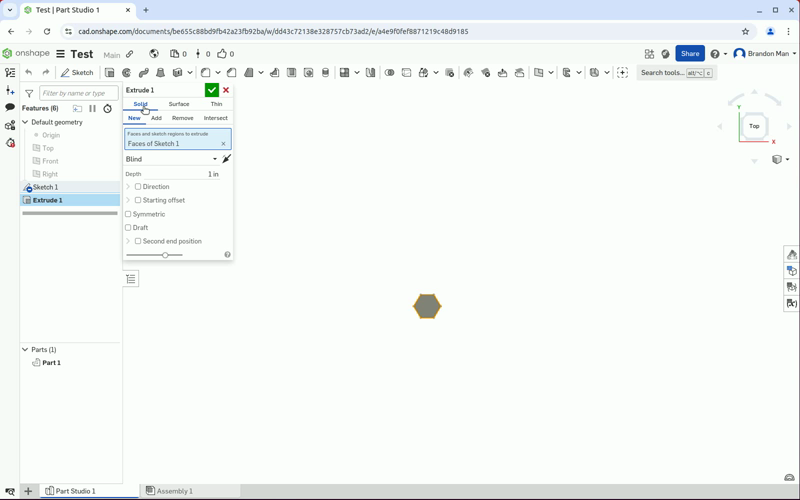
click(143, 106)
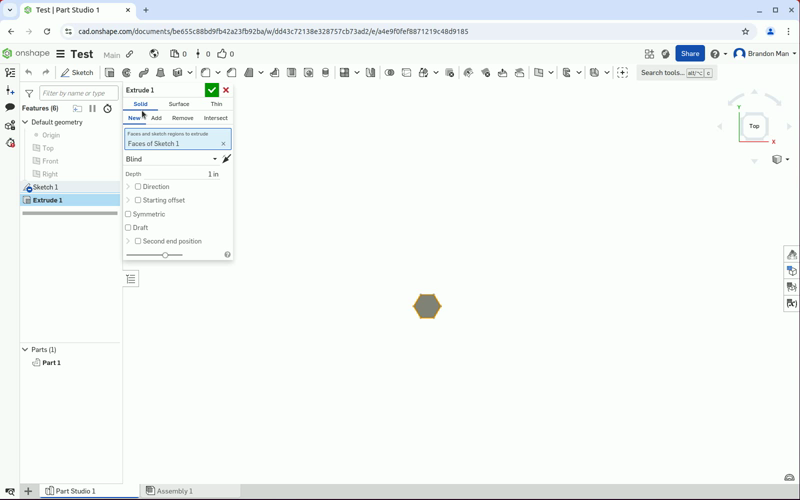
mouse_move(137, 120)
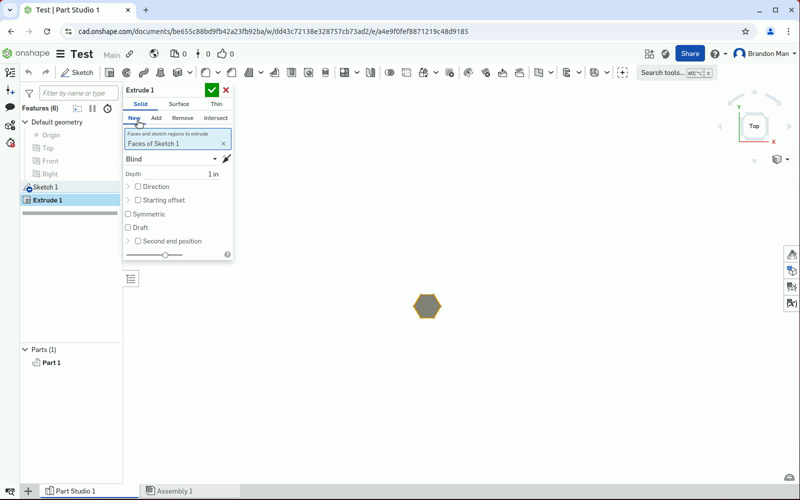
click(137, 120)
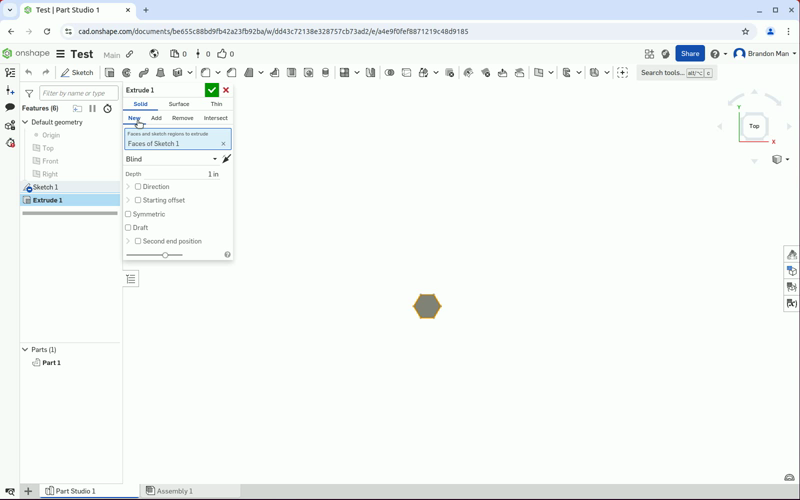
key(tab, 4)
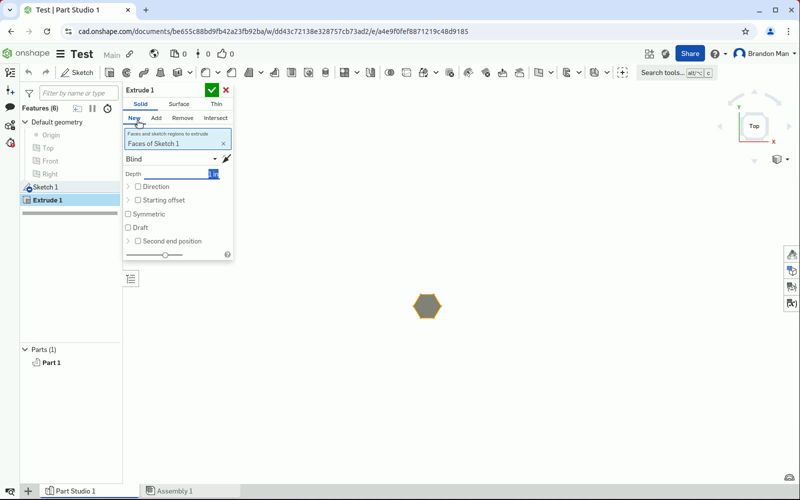
text(23.108)
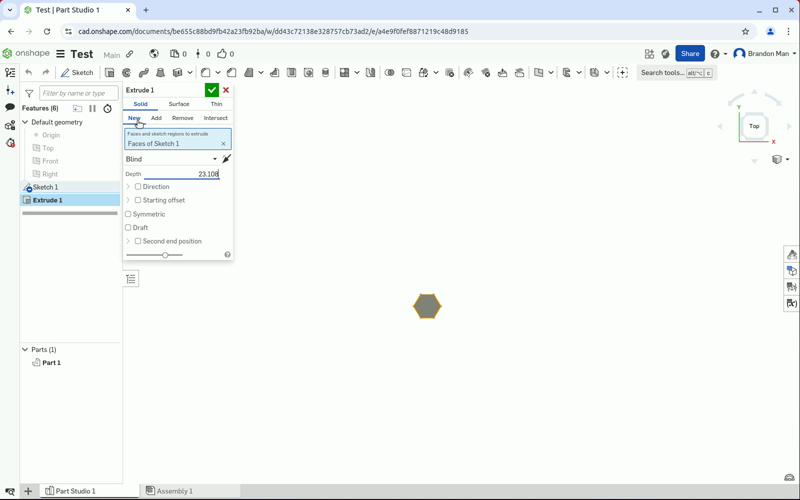
key(tab, 3)
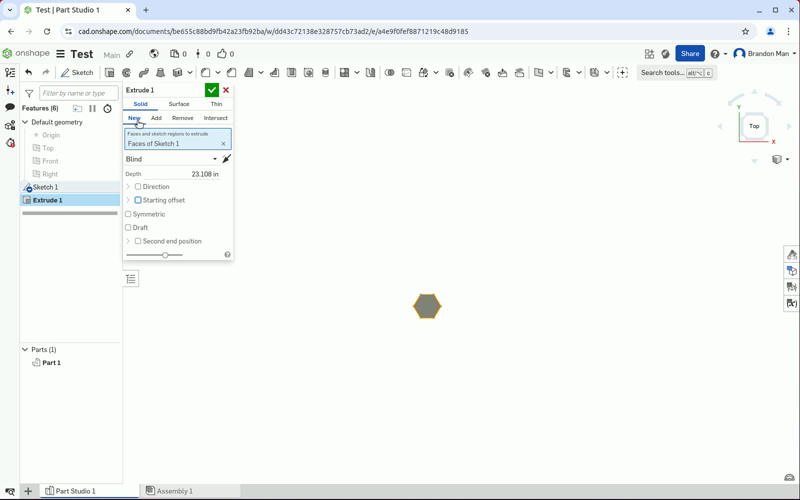
key(tab, 2)
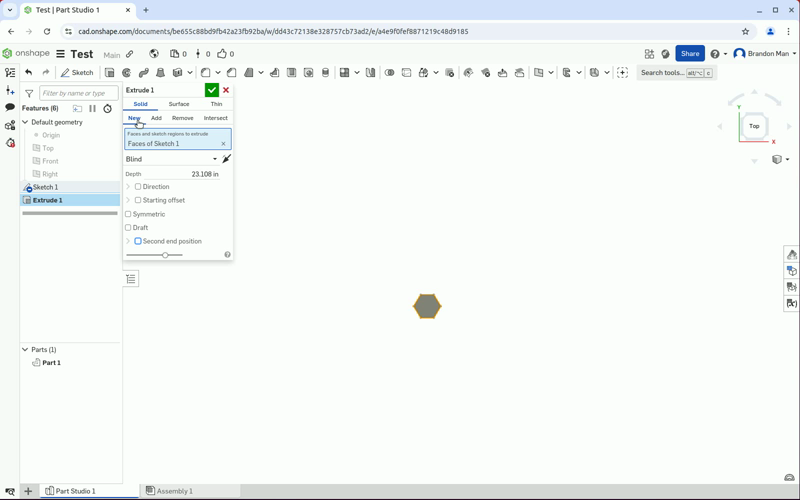
key(space)
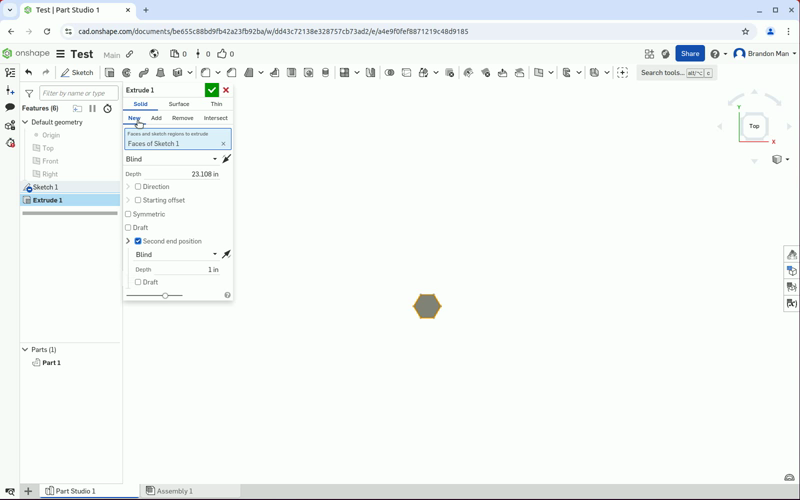
key(tab, 3)
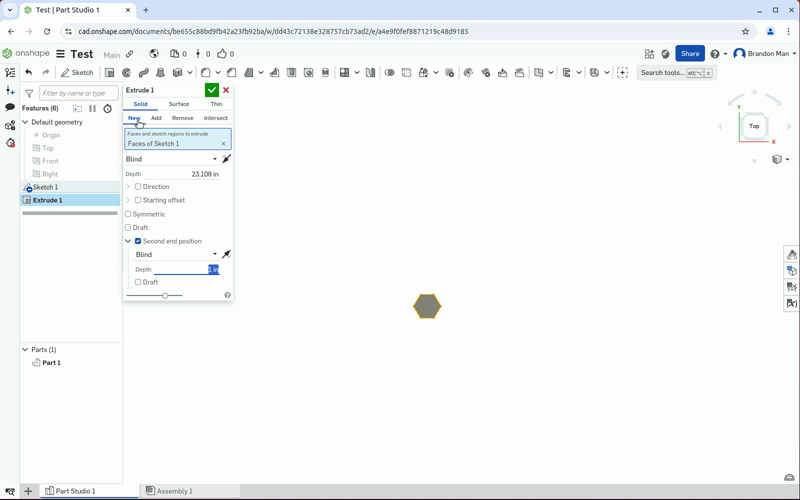
text(3.851)
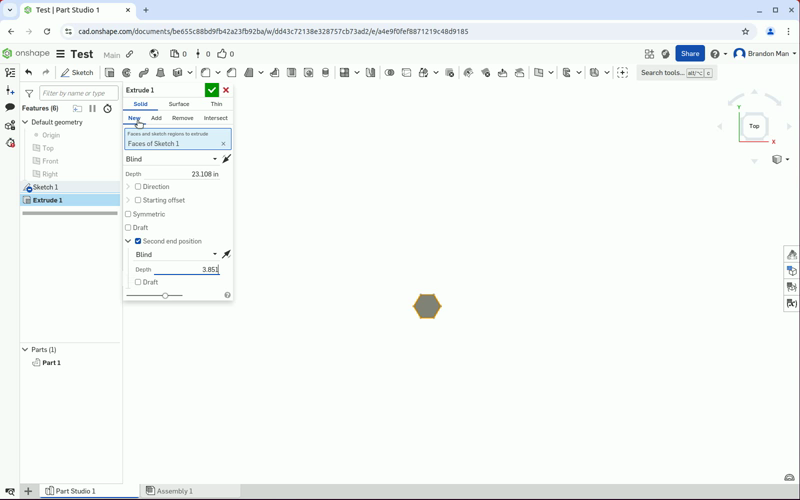
key(enter)
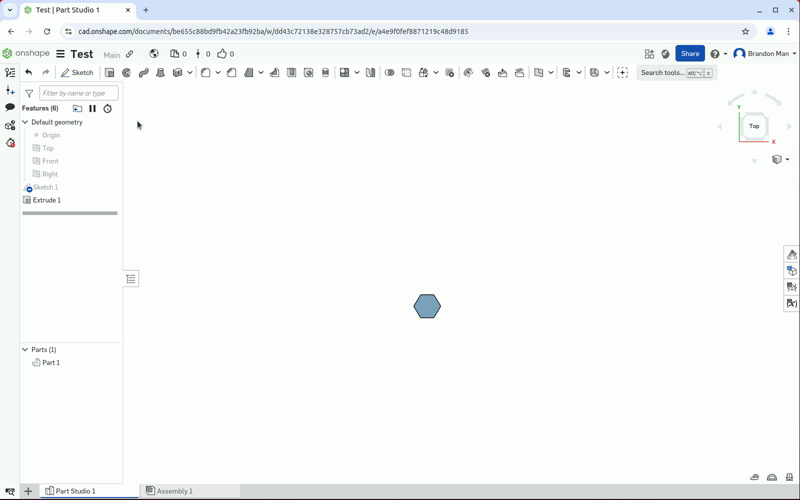
key(shift+h)
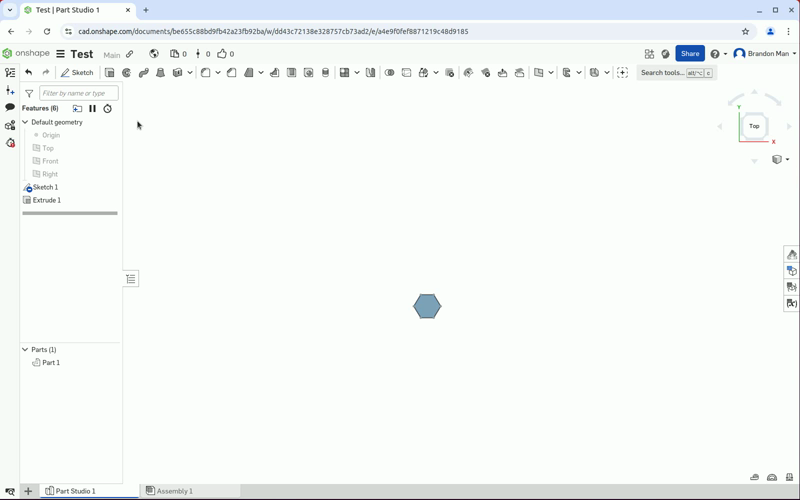
key(shift+h)
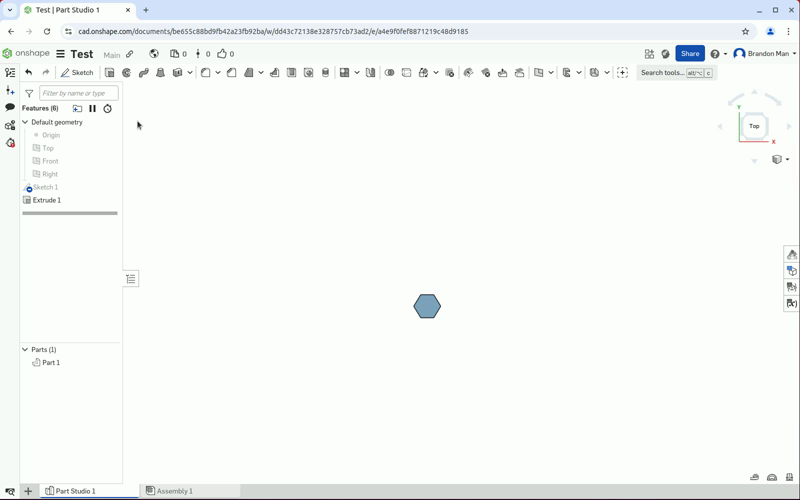
mouse_move(73, 189)
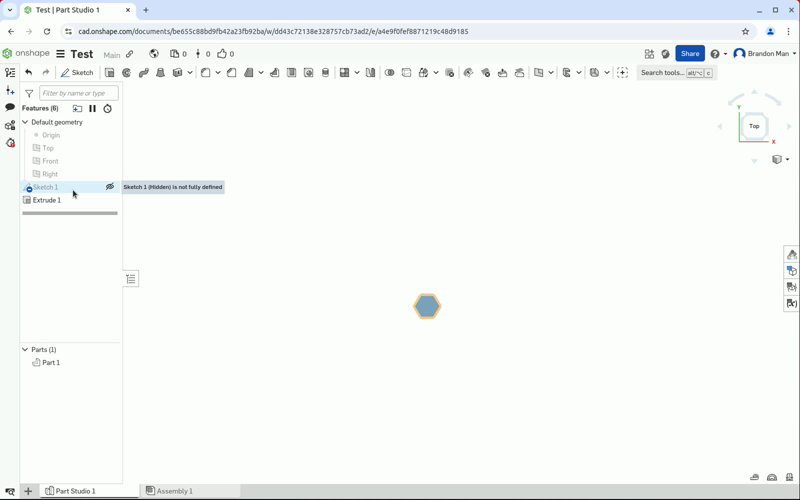
click(73, 189)
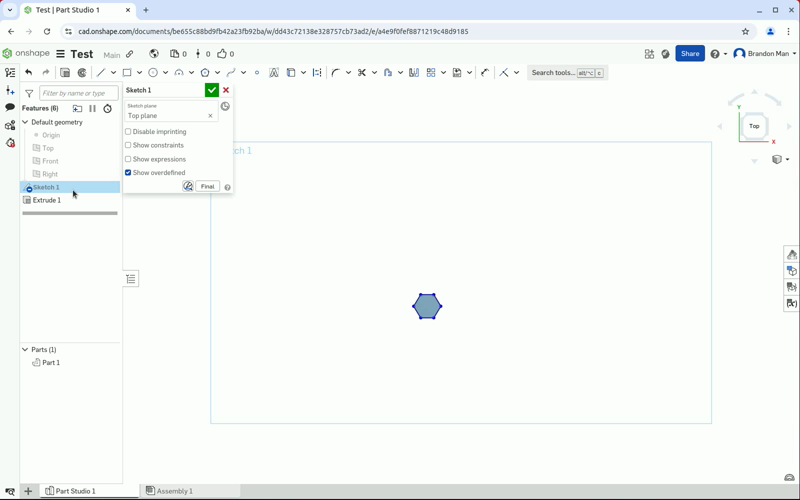
mouse_move(229, 92)
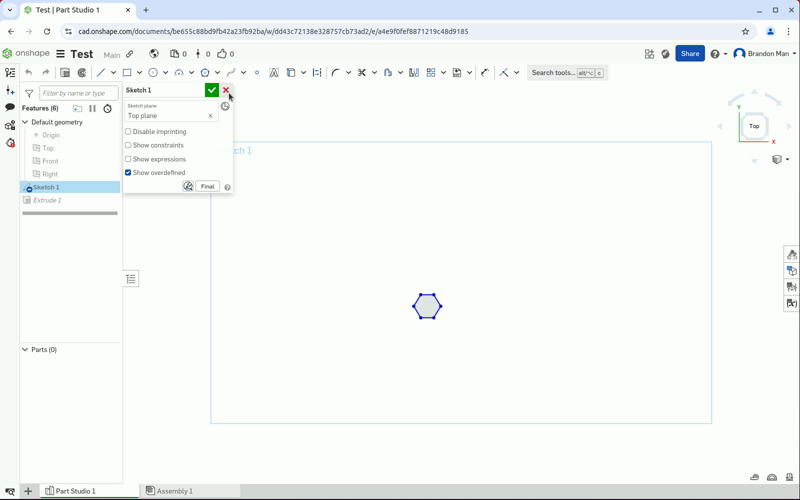
click(229, 92)
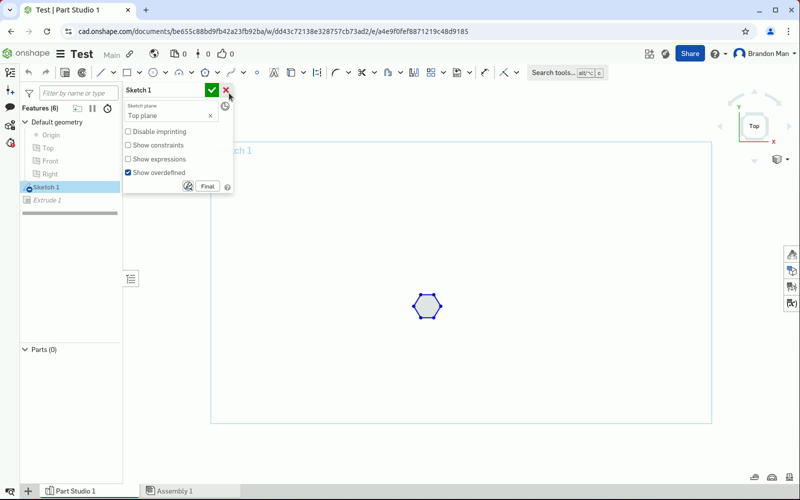
key(shift+s)
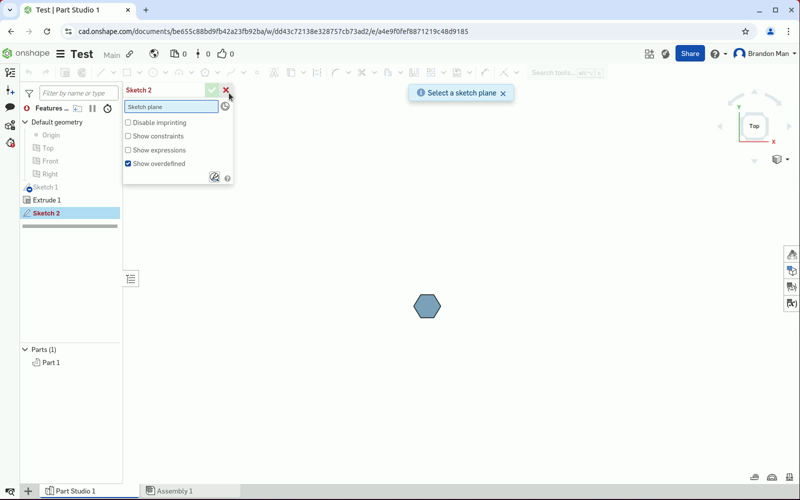
mouse_move(73, 150)
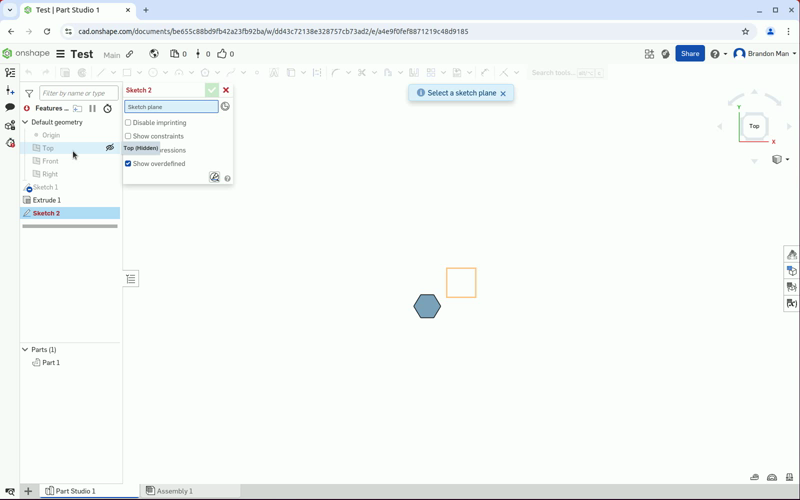
click(73, 150)
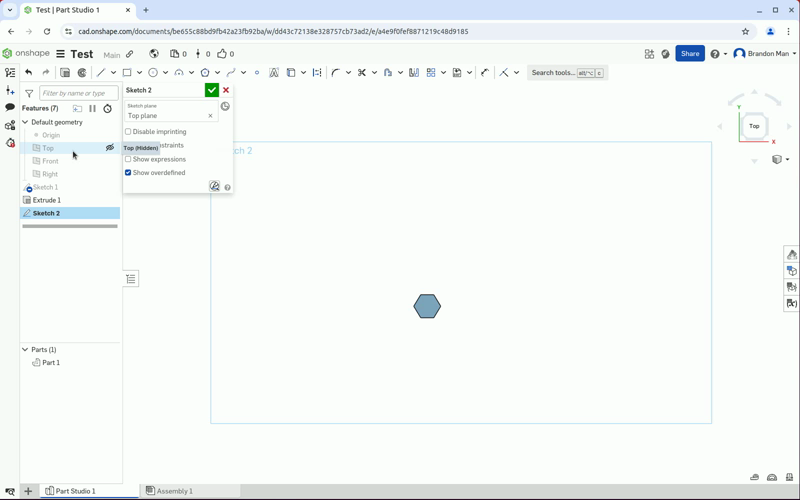
mouse_move(73, 352)
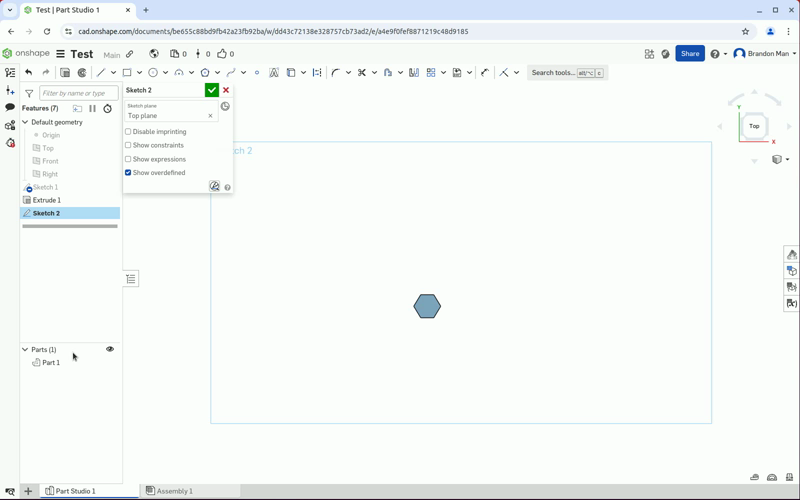
key(y)
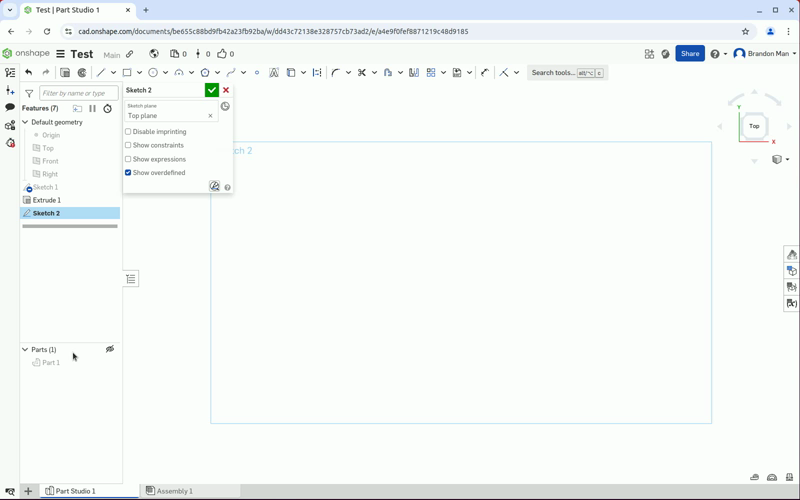
key(l)
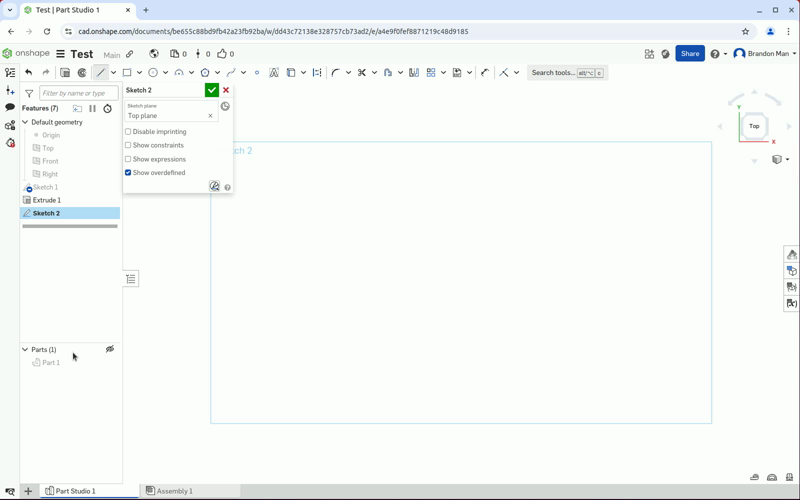
key_down(shift)
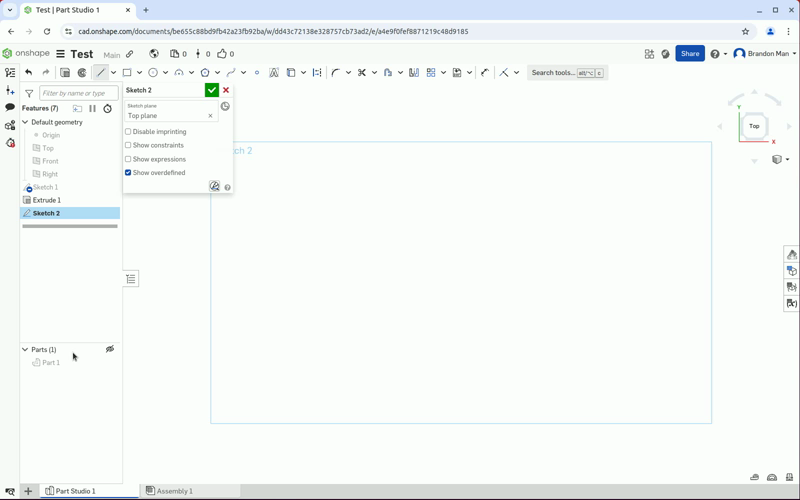
mouse_move(413, 318)
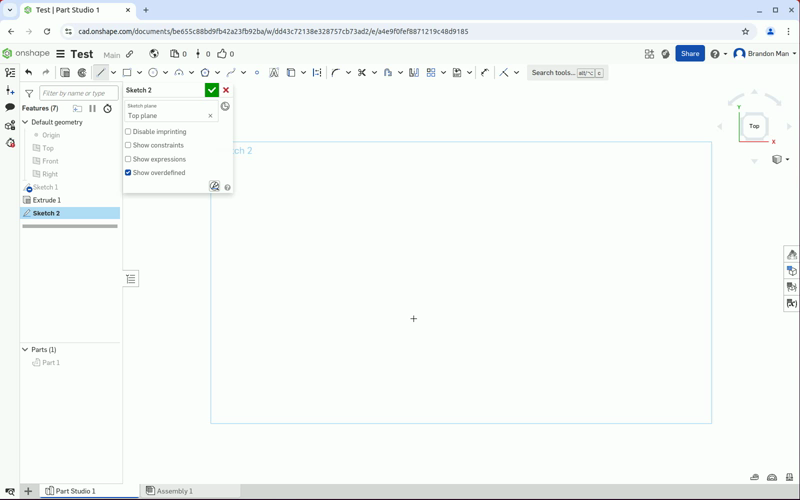
click(413, 318)
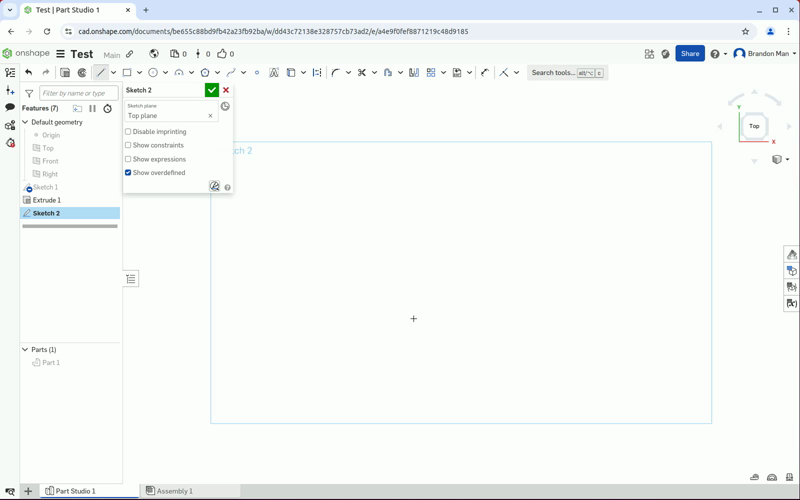
key_up(shift)
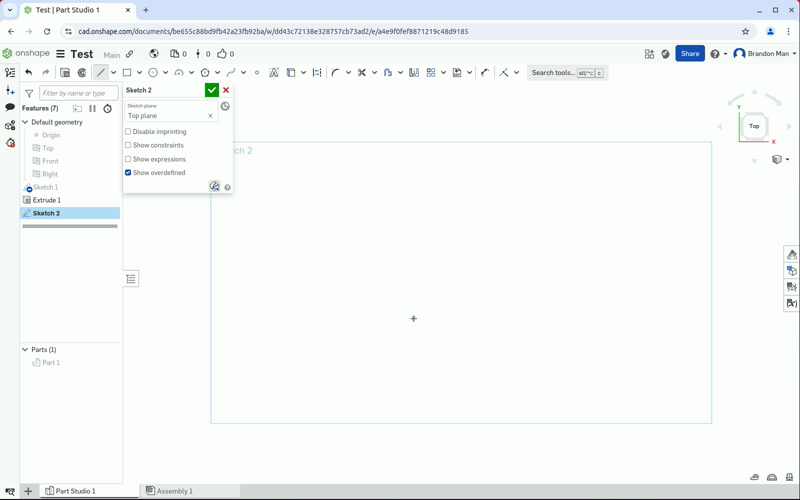
key_down(shift)
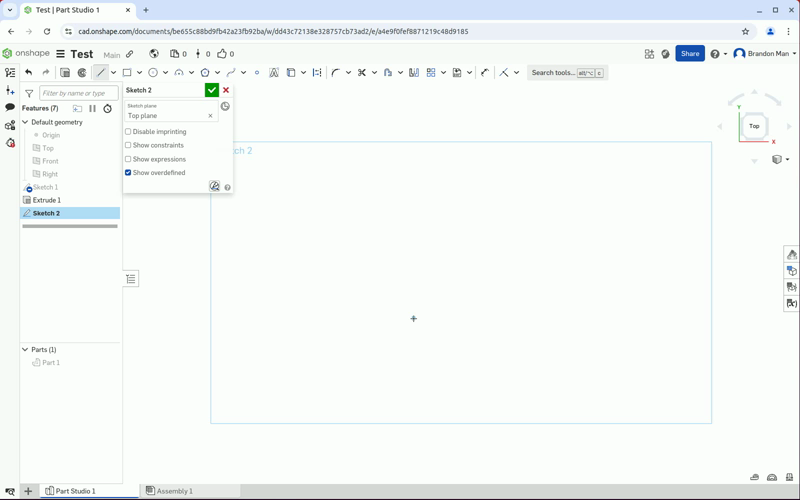
mouse_move(520, 318)
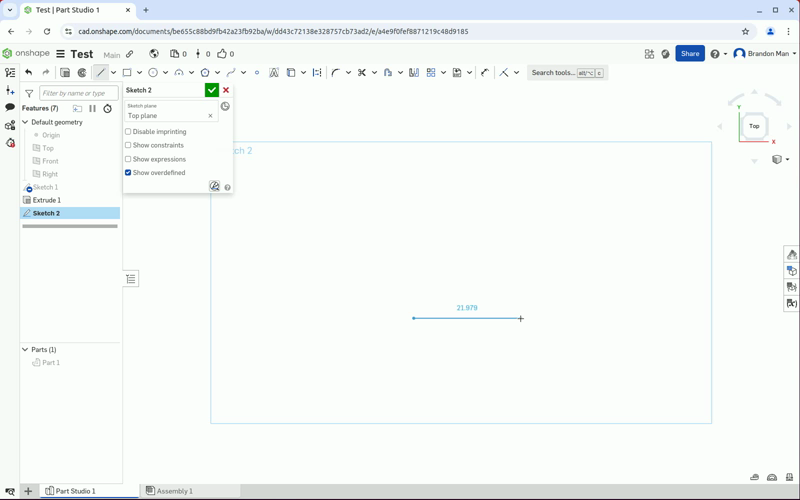
click(520, 318)
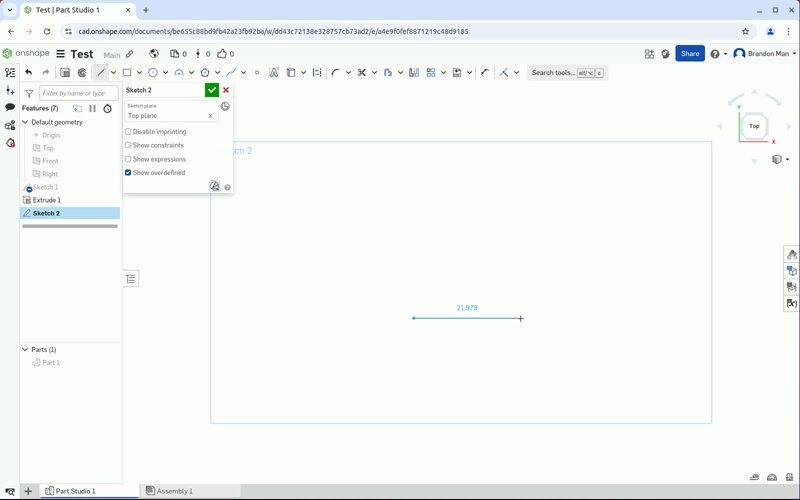
key_up(shift)
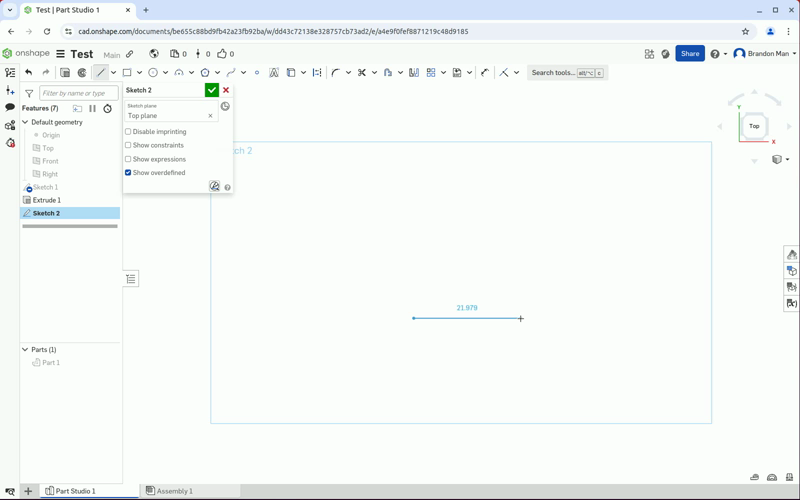
key_down(shift)
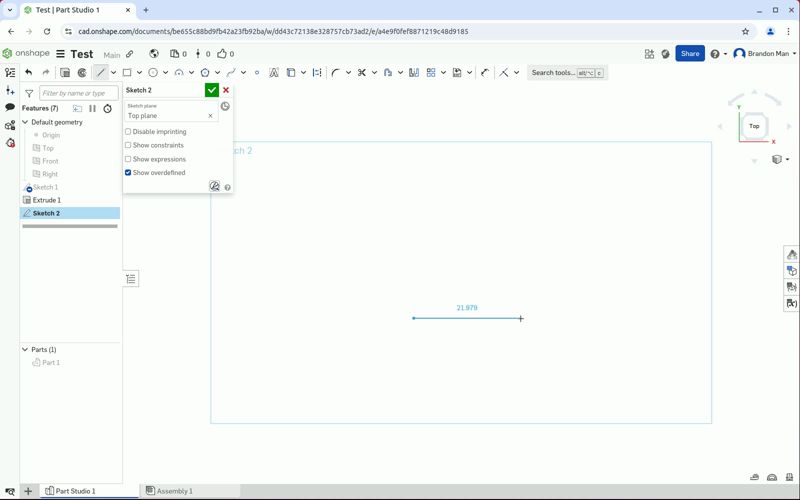
mouse_move(550, 318)
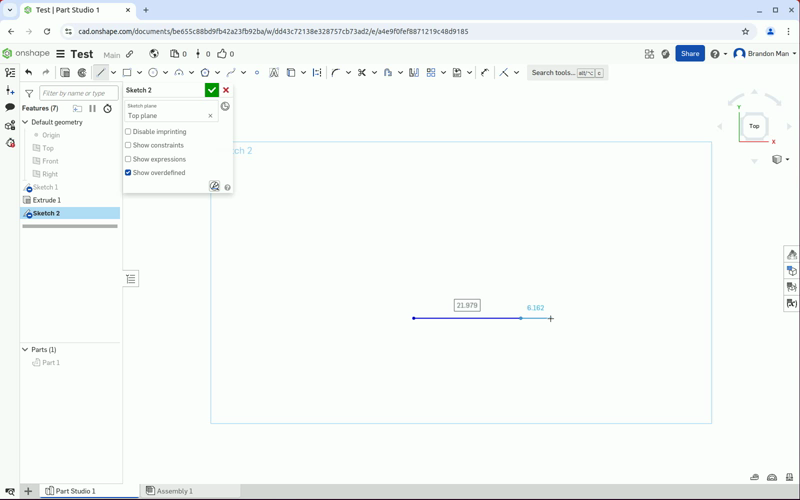
mouse_move(520, 287)
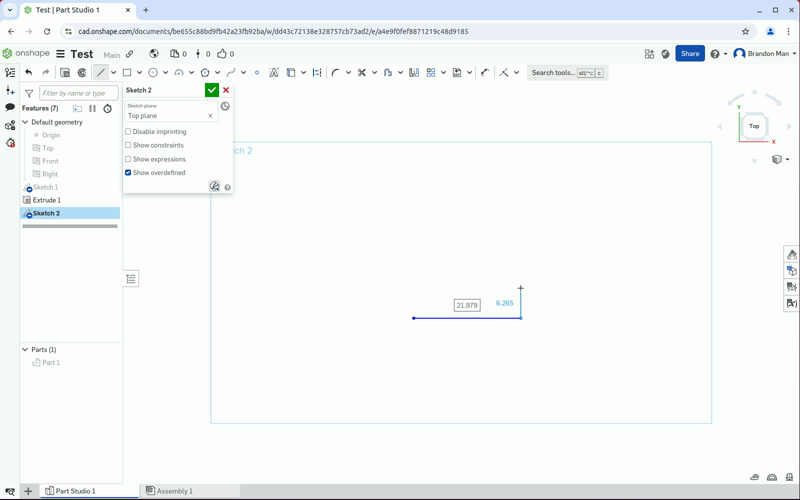
click(520, 287)
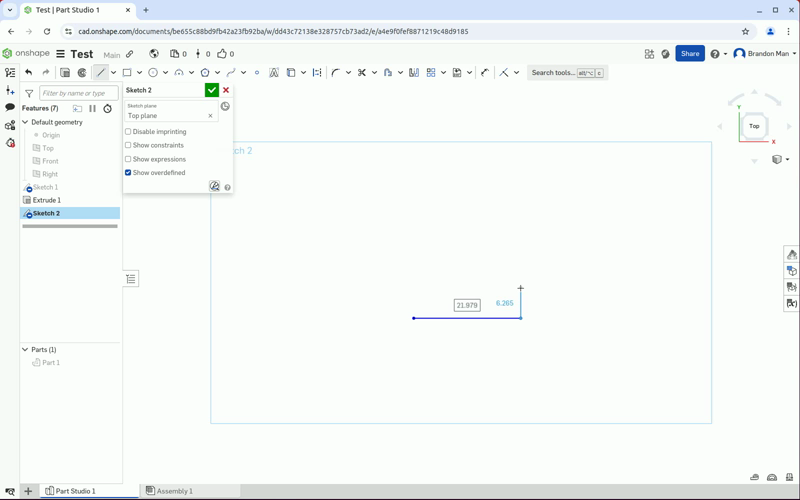
key_up(shift)
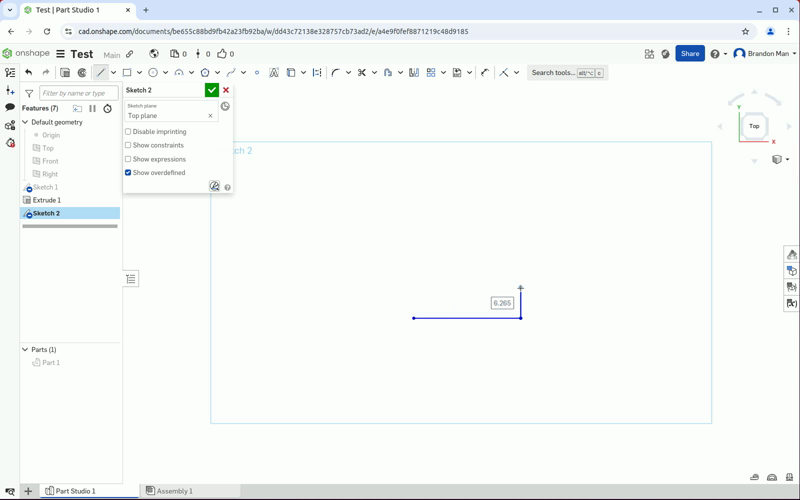
key_down(shift)
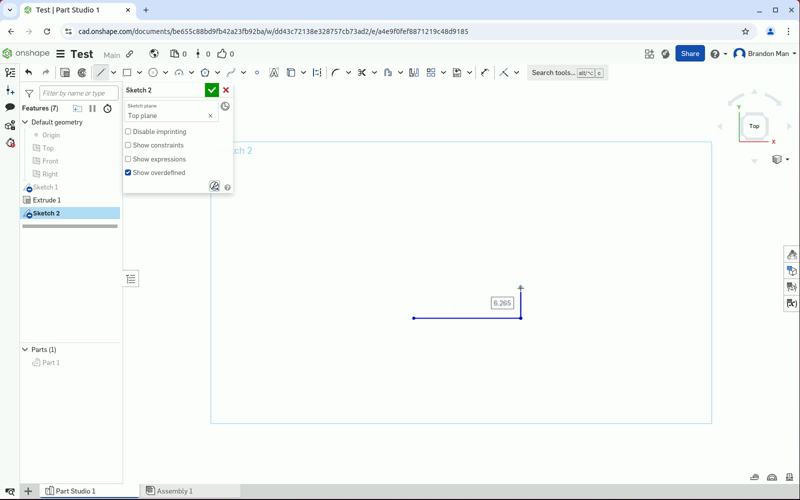
mouse_move(413, 287)
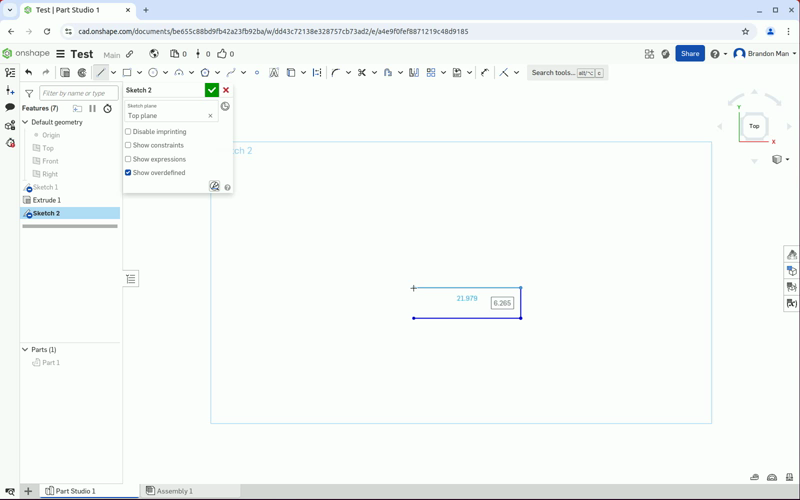
click(413, 287)
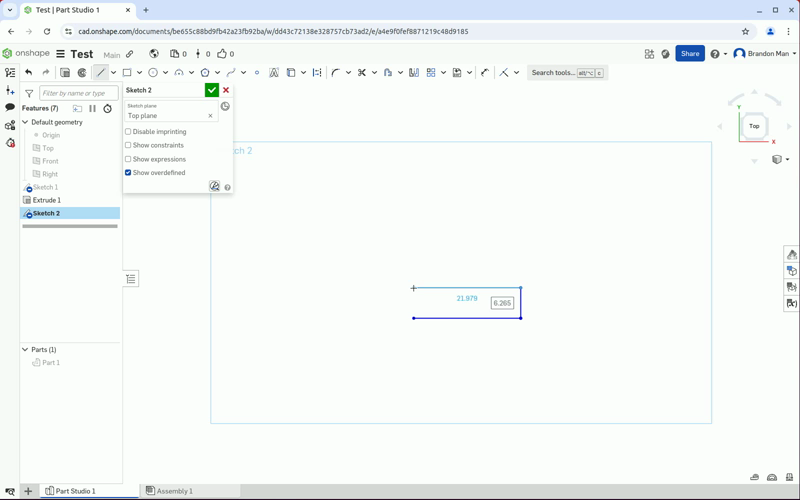
key_up(shift)
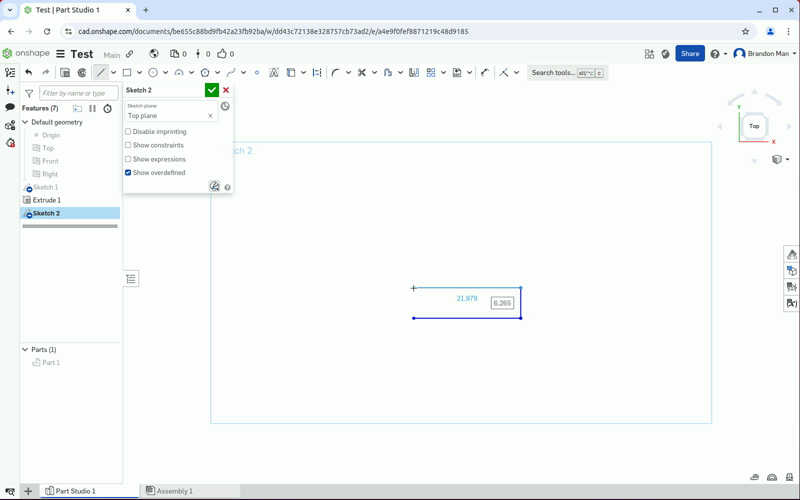
mouse_move(444, 287)
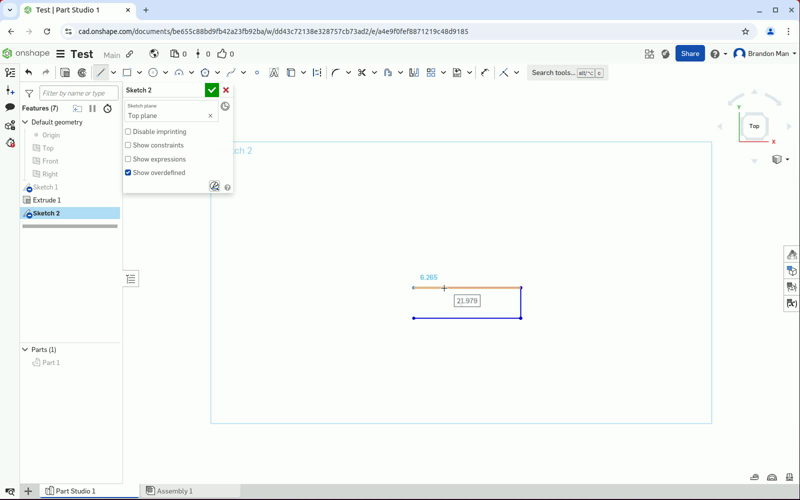
key_down(shift)
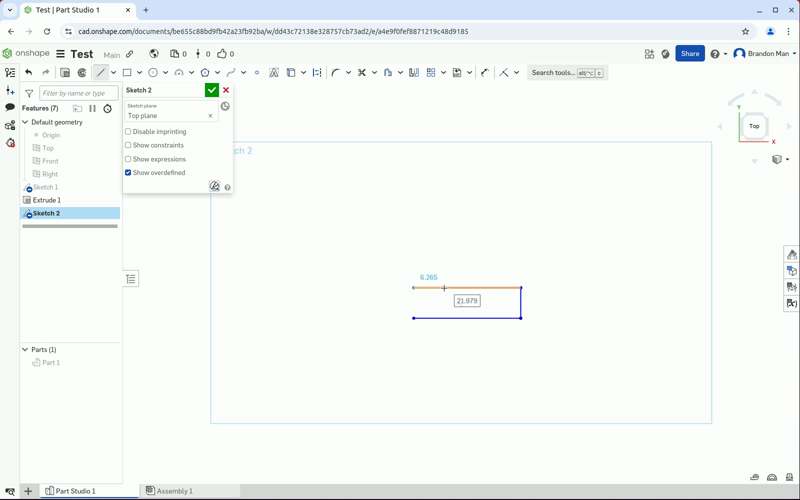
mouse_move(413, 318)
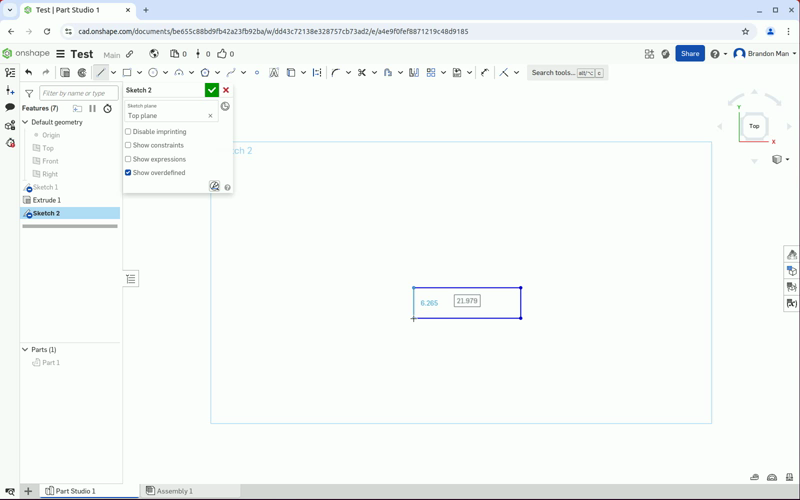
key_up(shift)
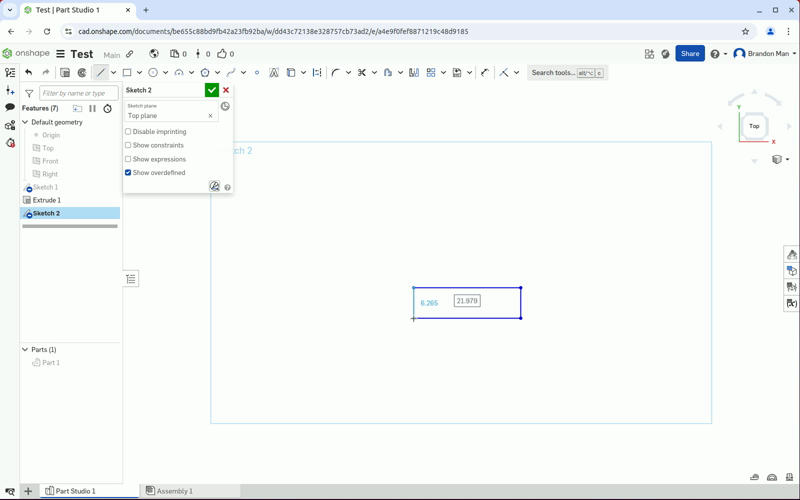
click(413, 318)
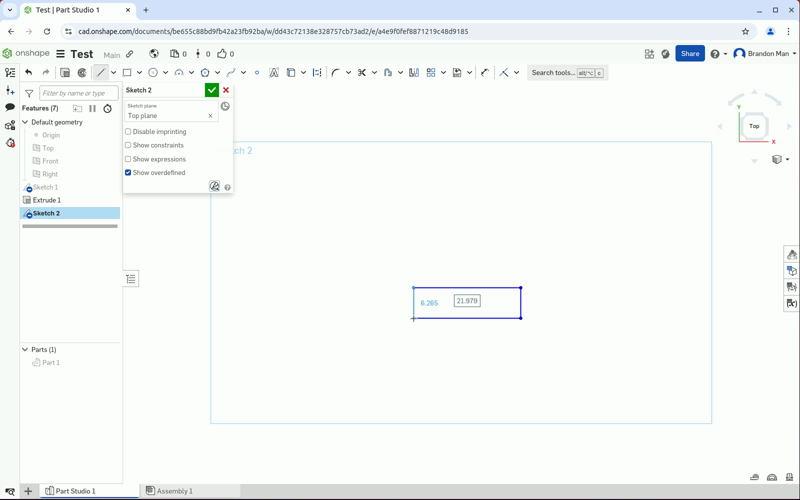
key(esc)
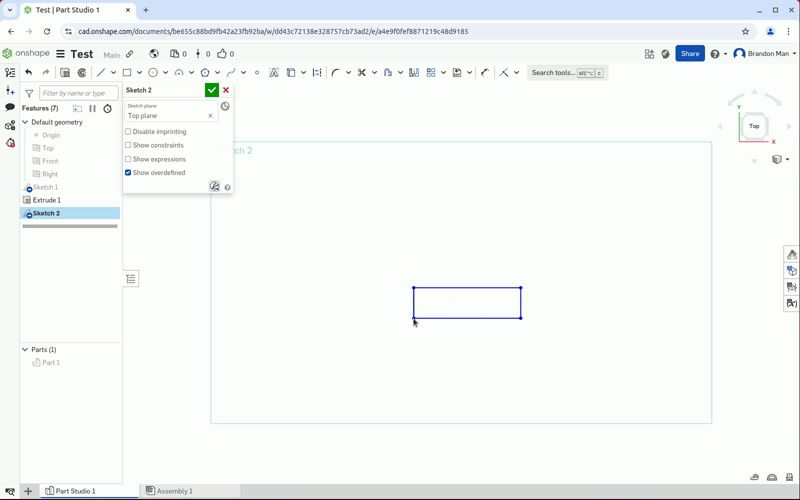
mouse_move(486, 309)
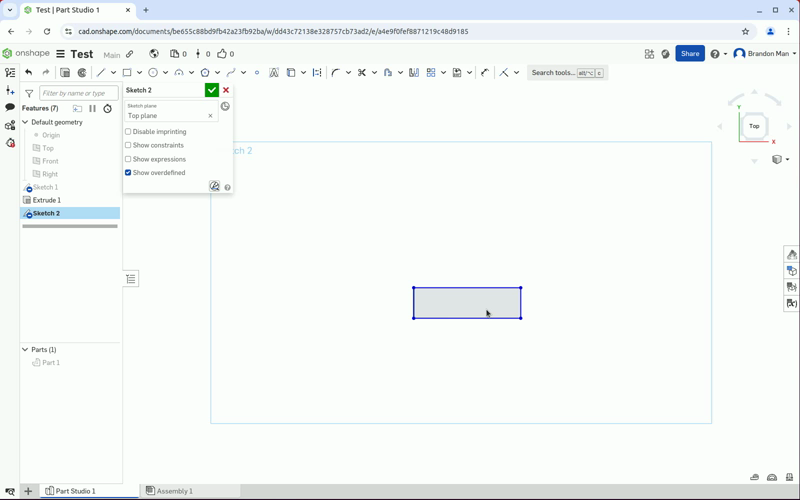
click(486, 309)
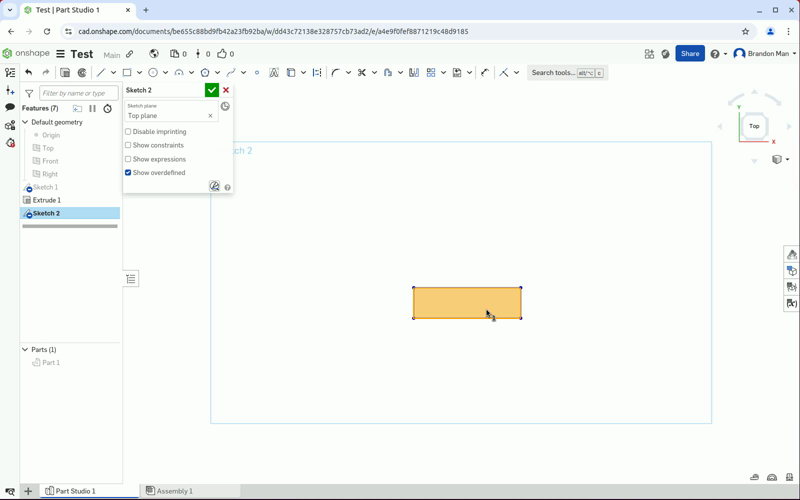
mouse_move(73, 352)
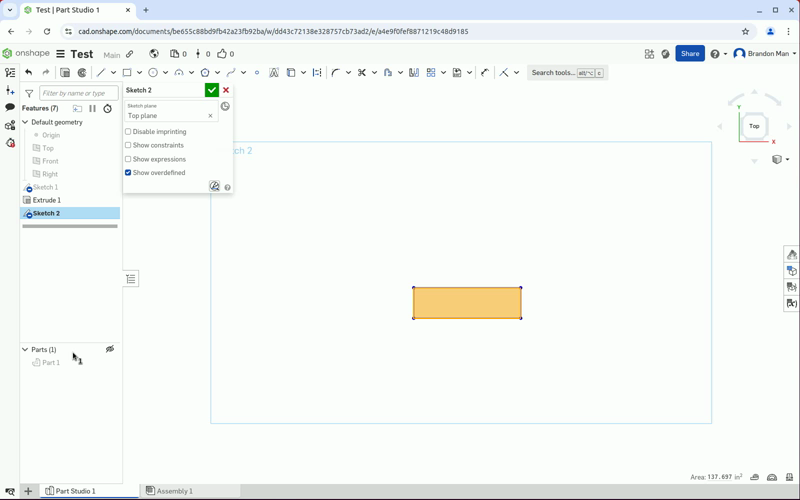
key(shift+y)
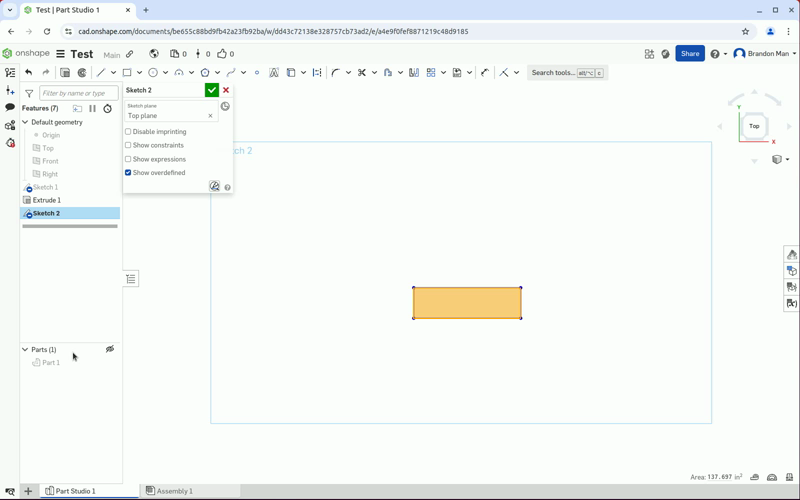
key(shift+e)
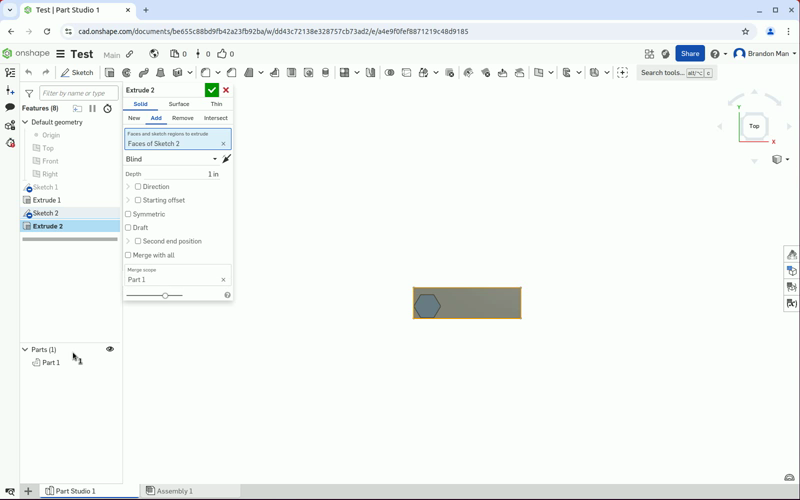
mouse_move(143, 106)
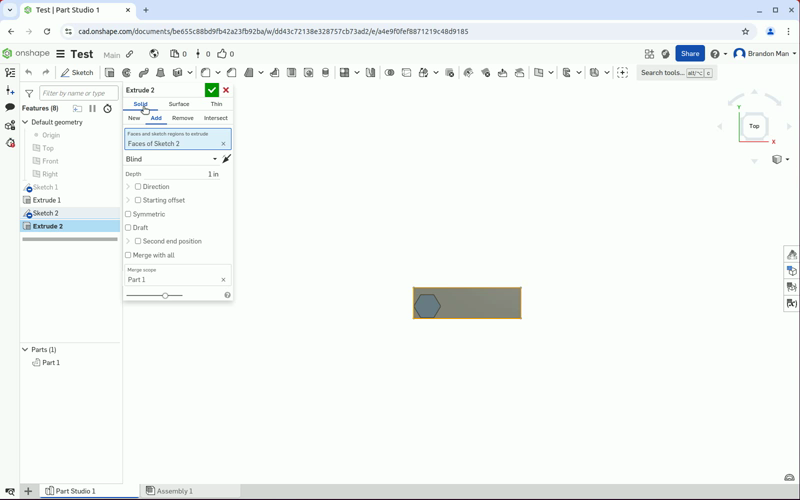
click(143, 106)
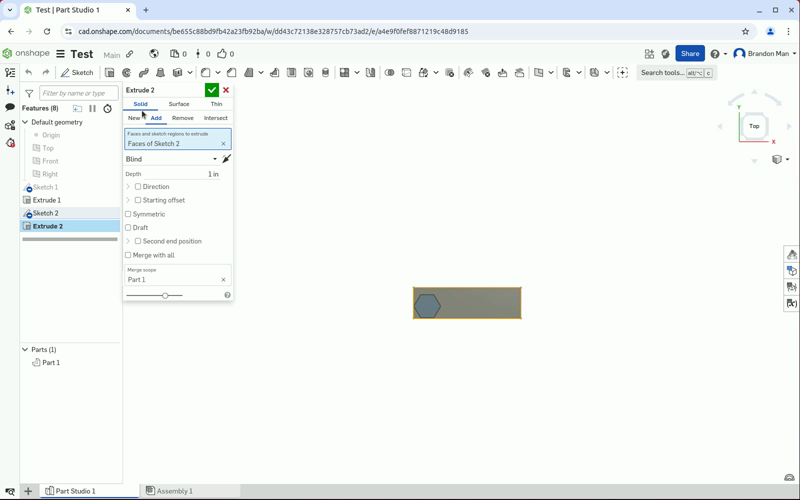
mouse_move(137, 120)
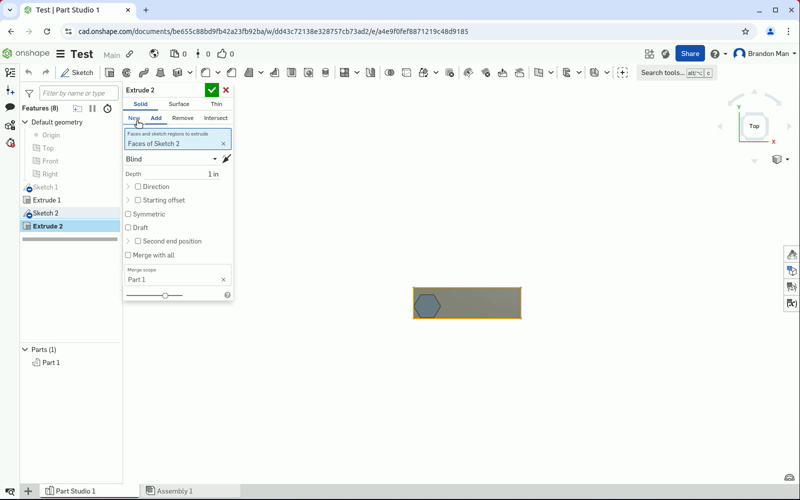
click(137, 120)
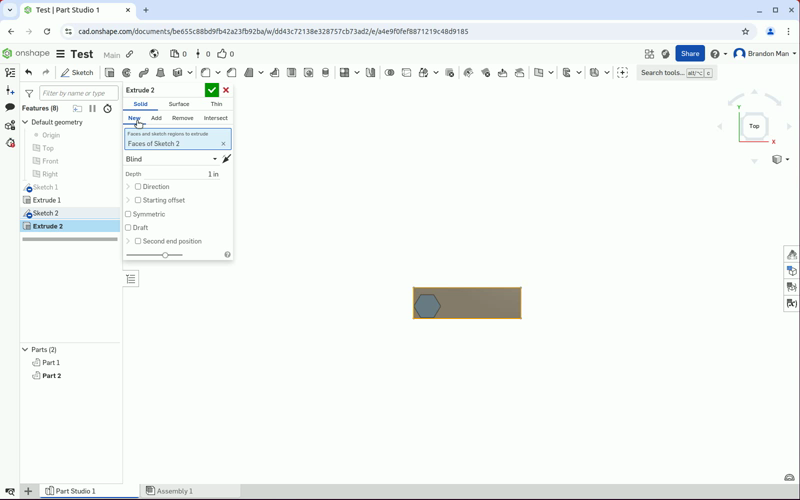
key(tab, 4)
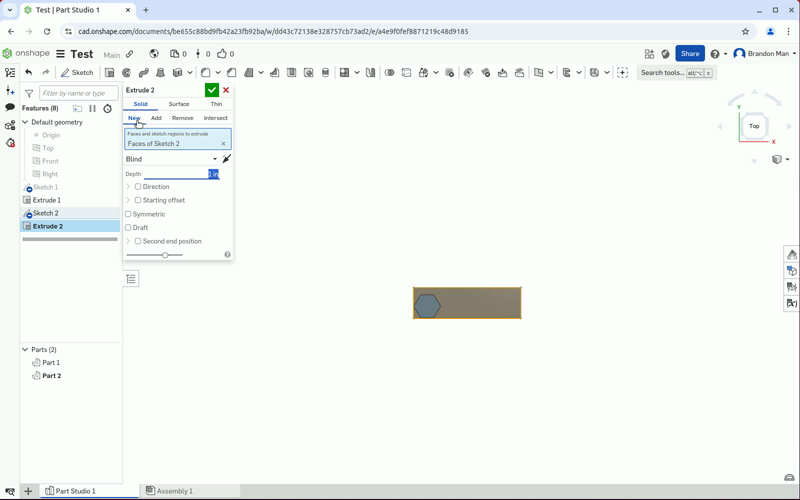
text(1.926)
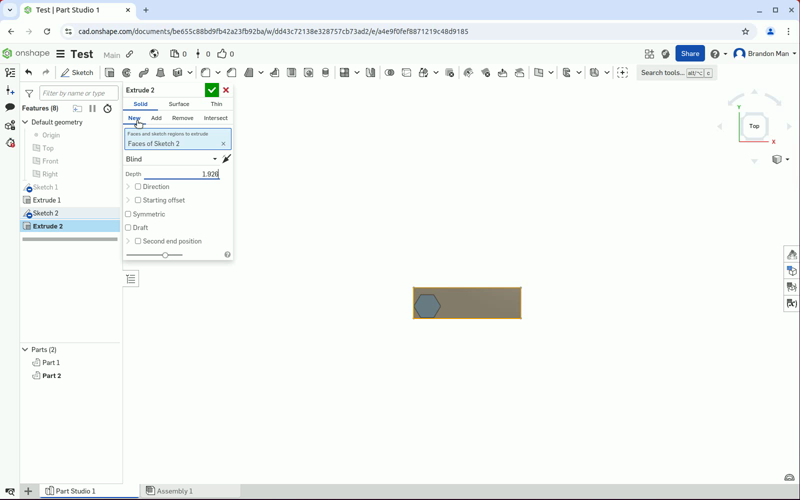
key(enter)
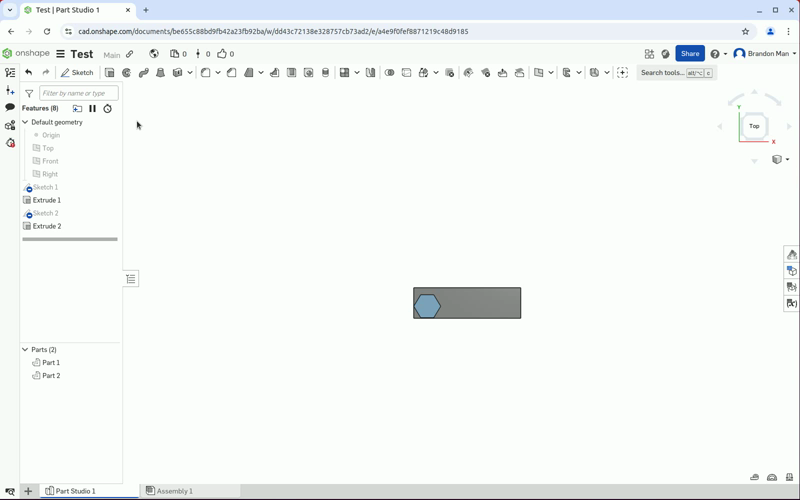
key(shift+h)
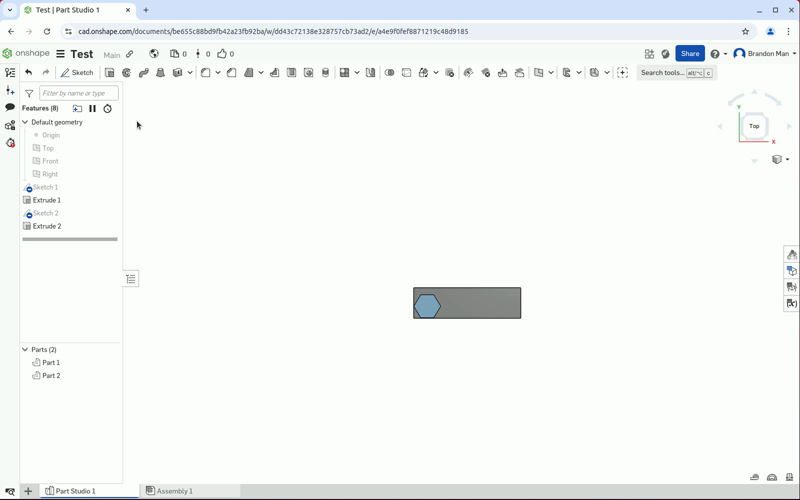
key(shift+h)
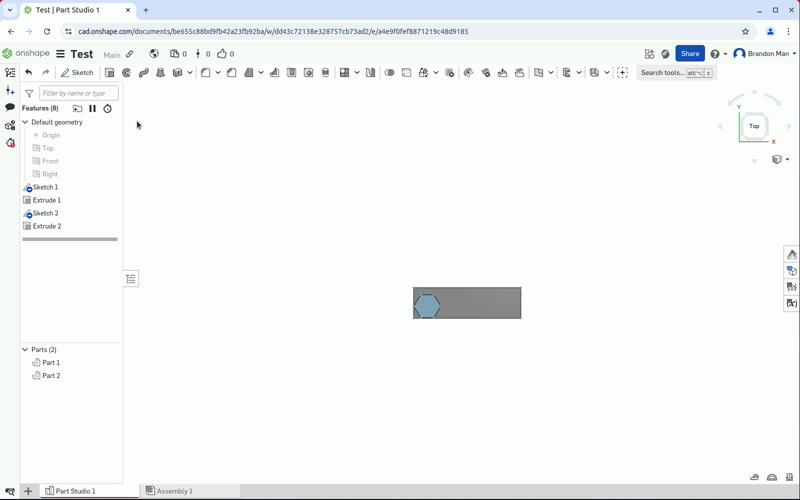
key(shift+7)
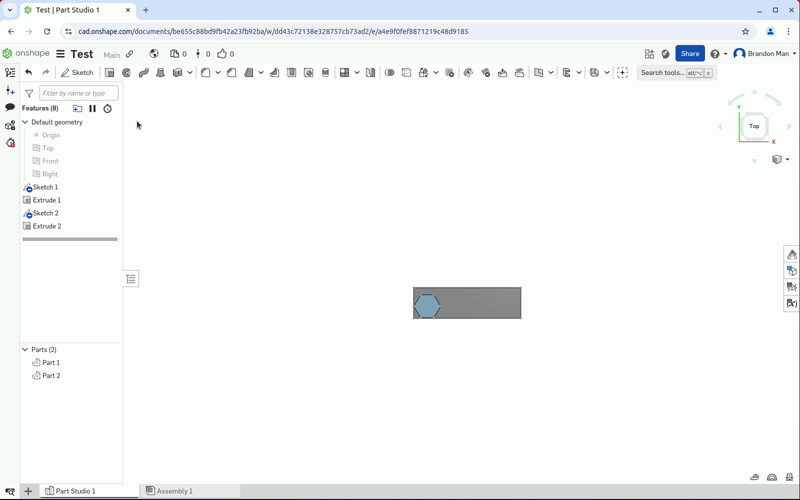
key(up, 3)
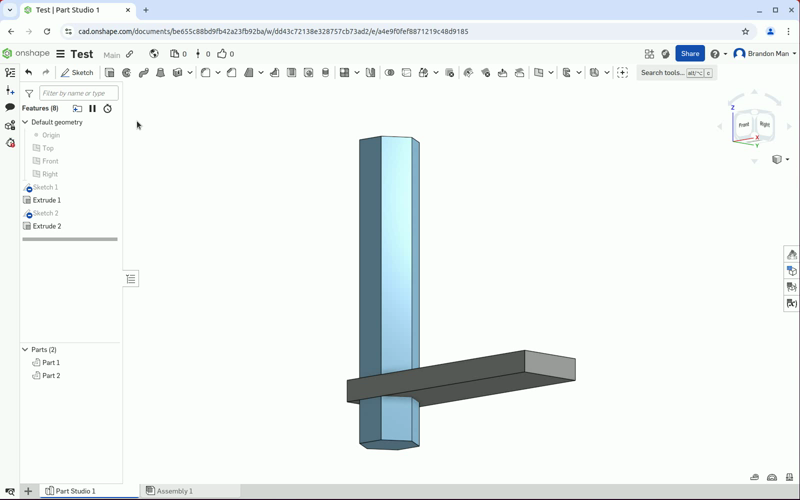
key(left, 3)
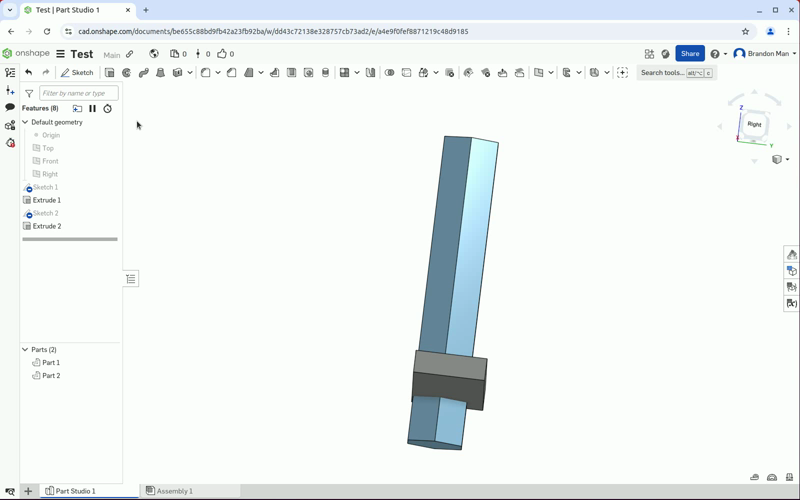
key(right, 3)
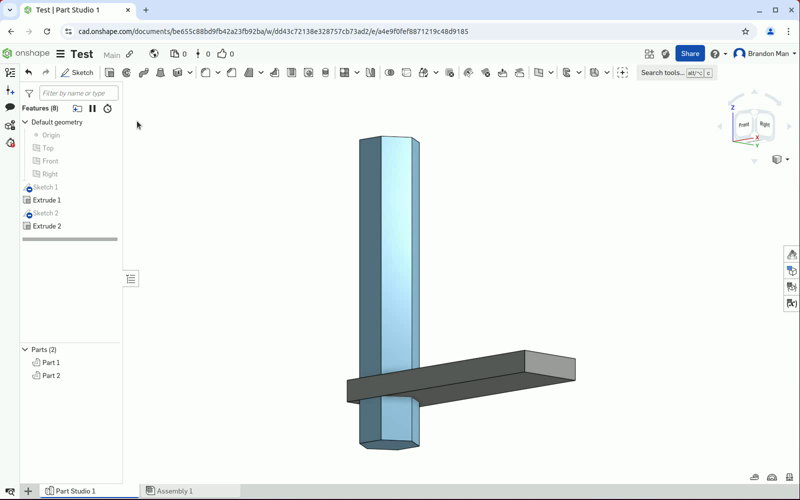
key(down, 3)
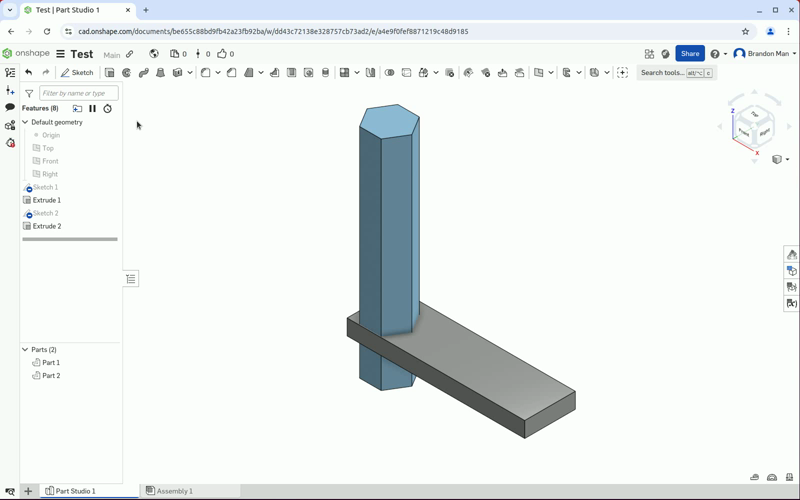
mouse_move(73, 189)
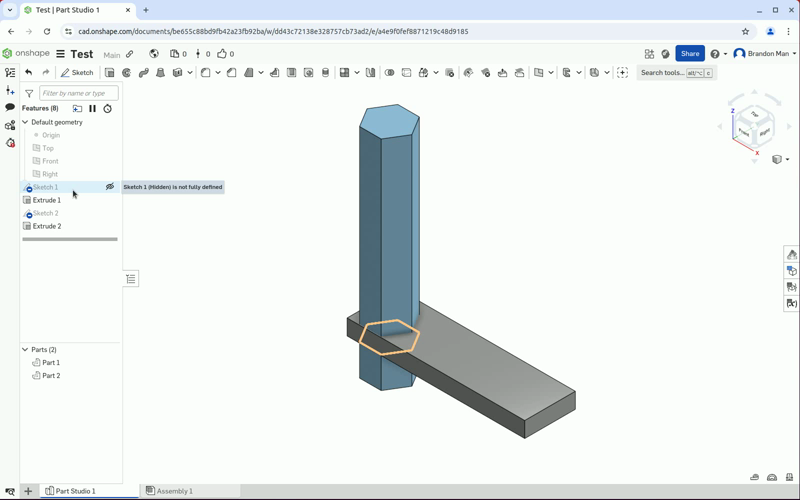
click(73, 189)